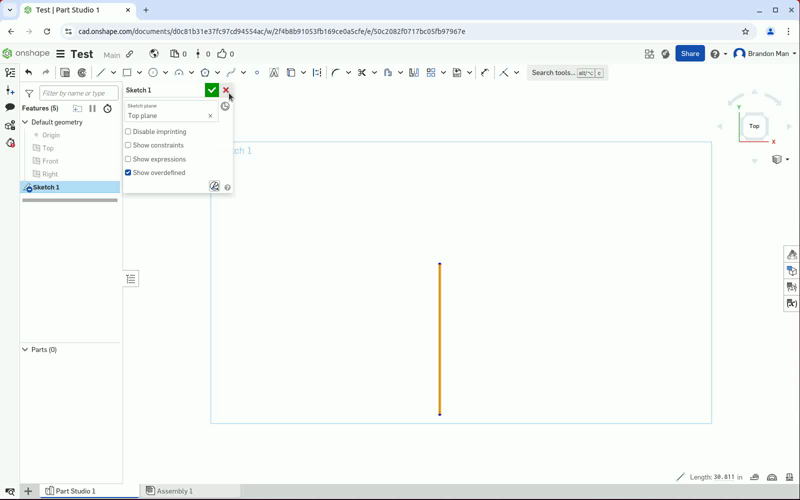
key(shift+h)
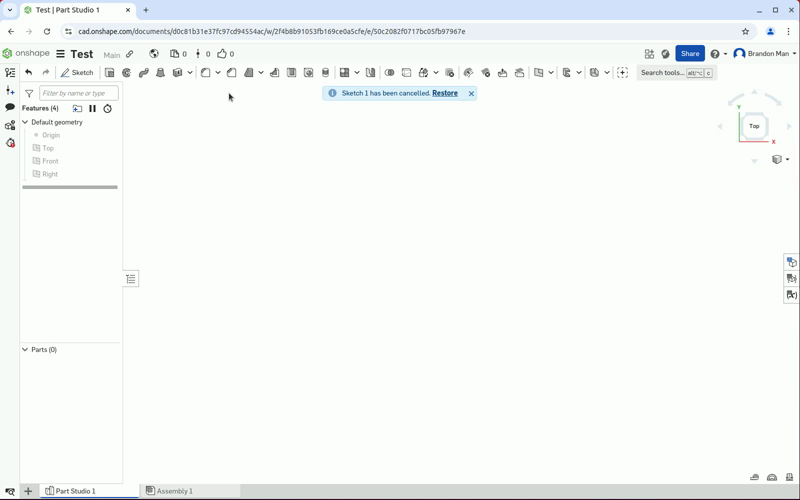
mouse_move(73, 352)
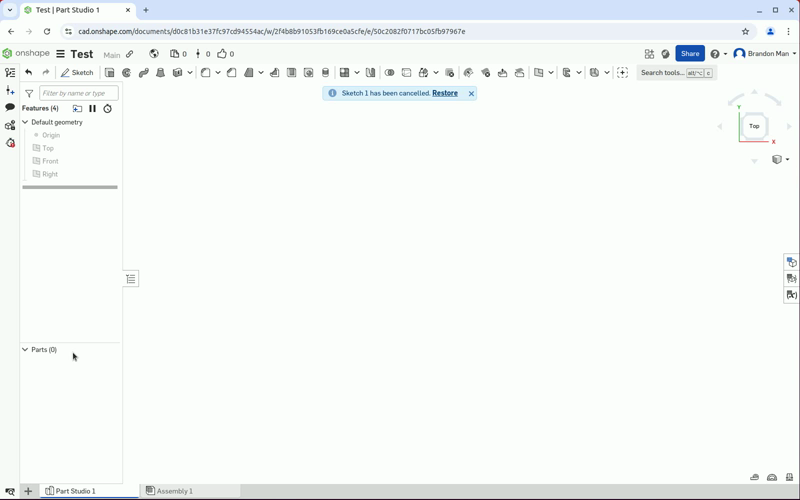
key(y)
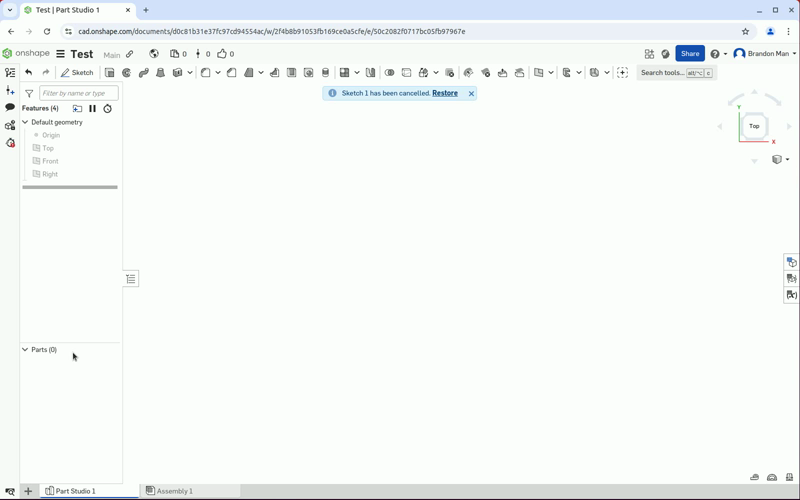
key(shift+p)
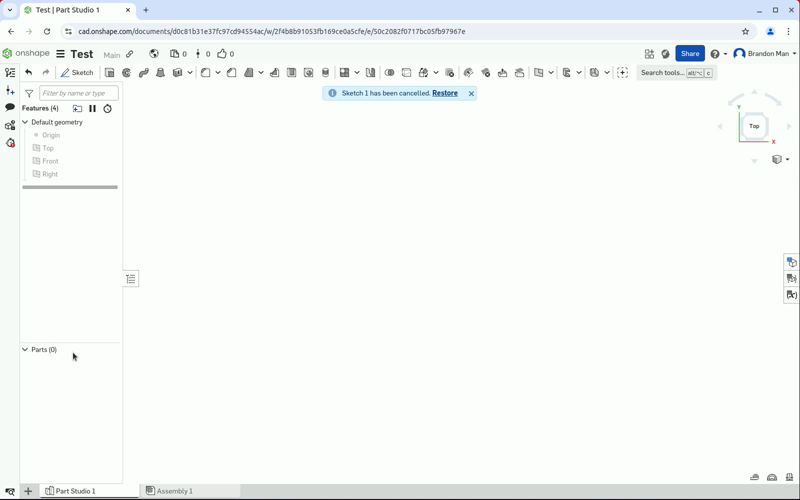
key(space)
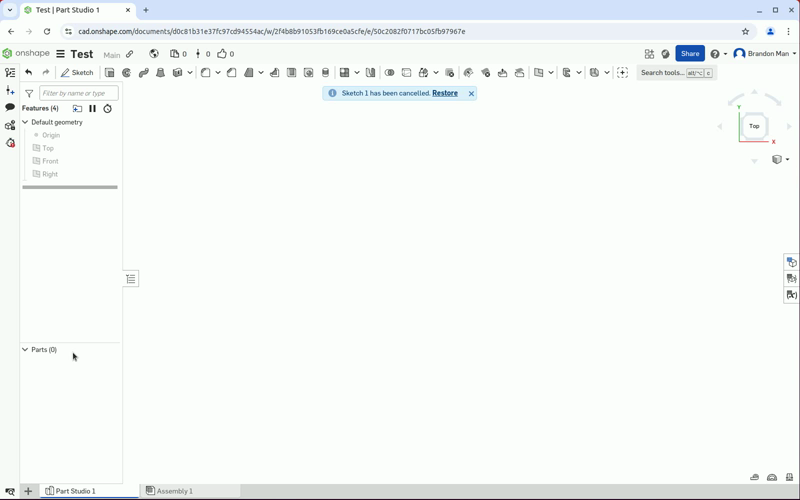
key_down(shift)
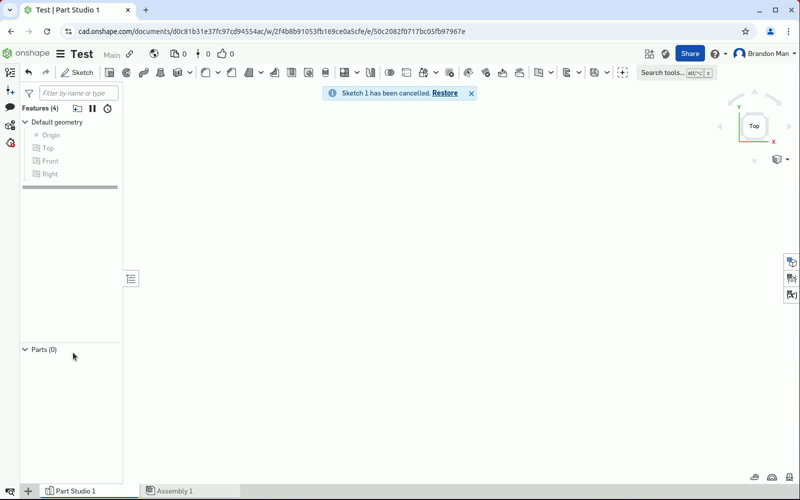
key(up)
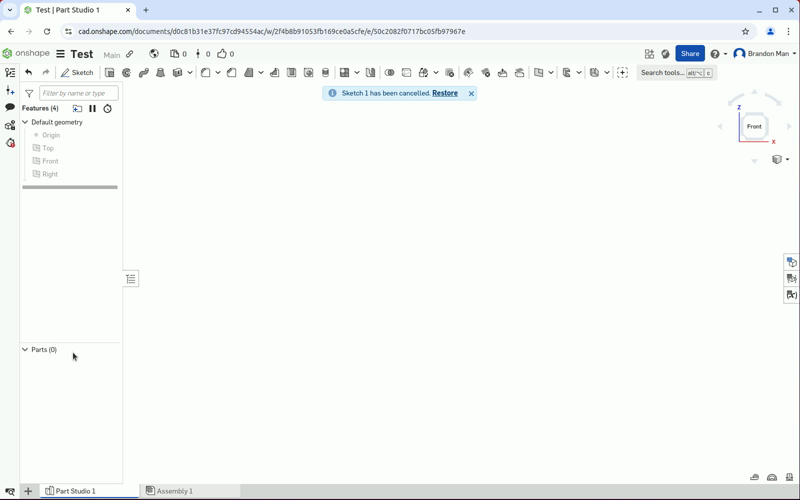
key_up(shift)
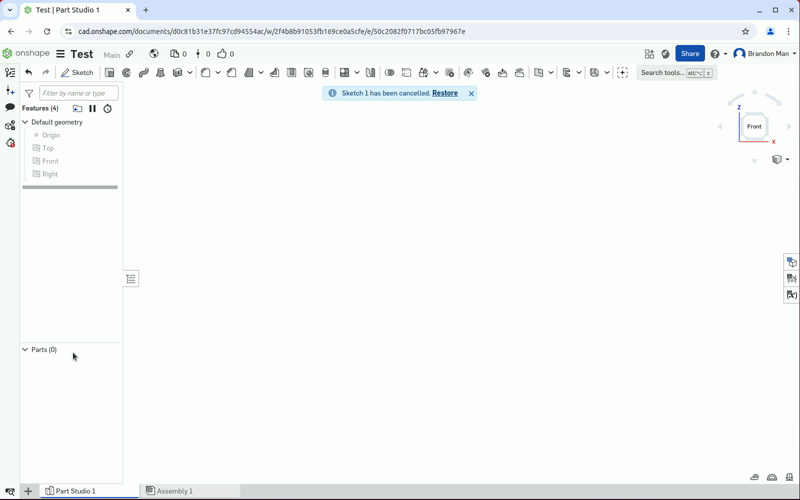
mouse_move(73, 352)
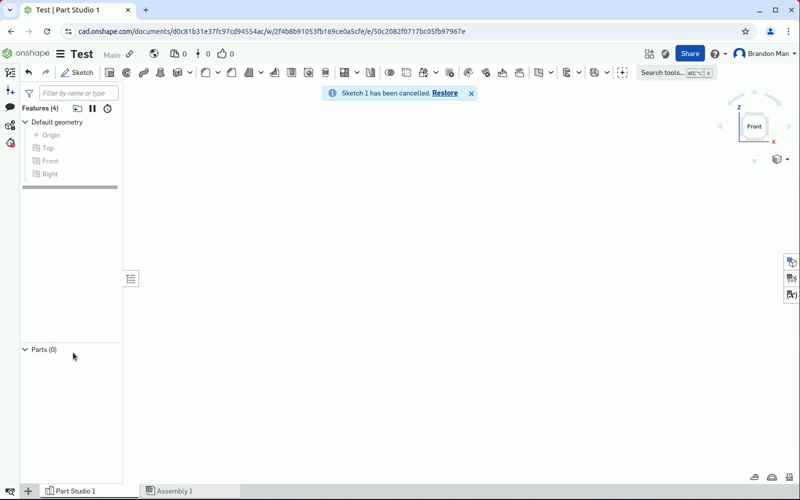
key(shift+y)
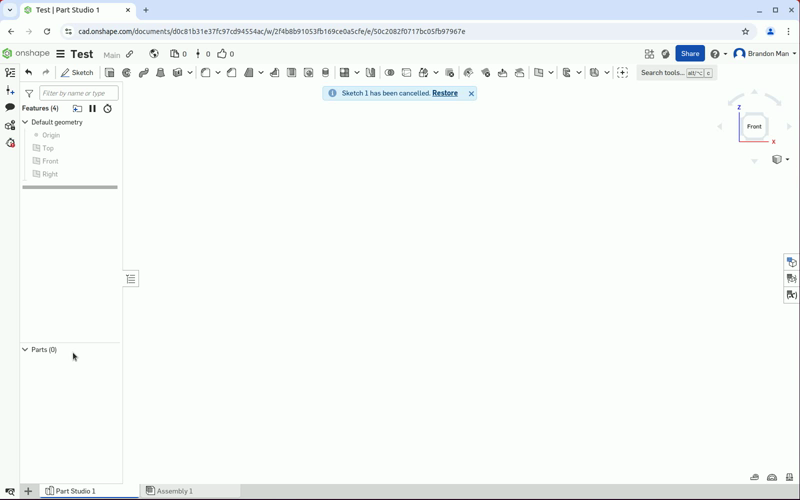
key(shift+s)
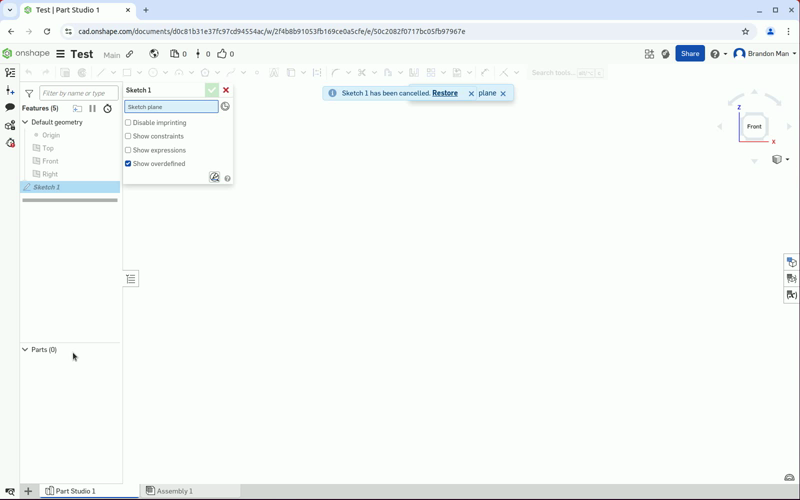
mouse_move(73, 163)
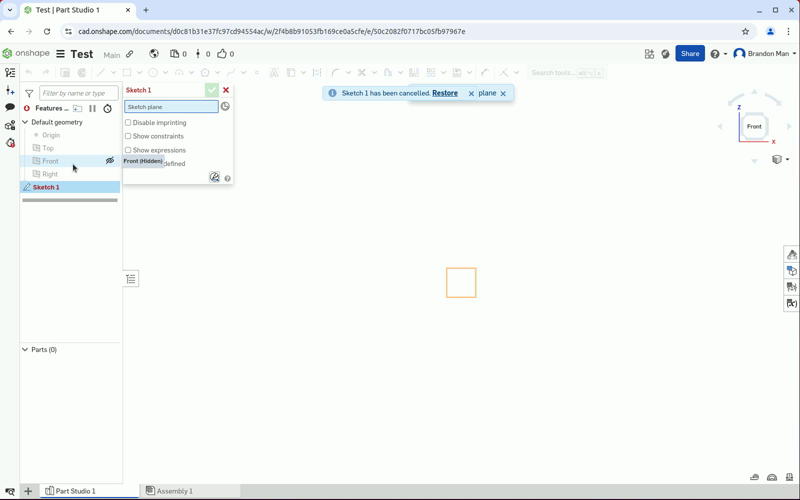
click(73, 163)
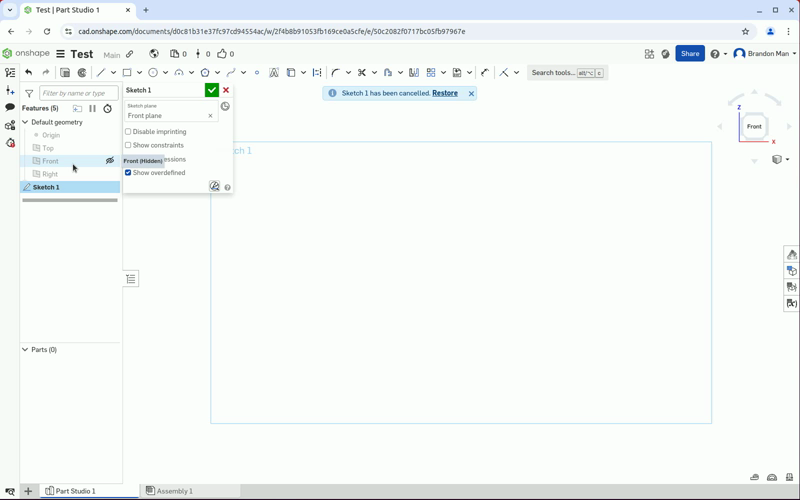
mouse_move(73, 352)
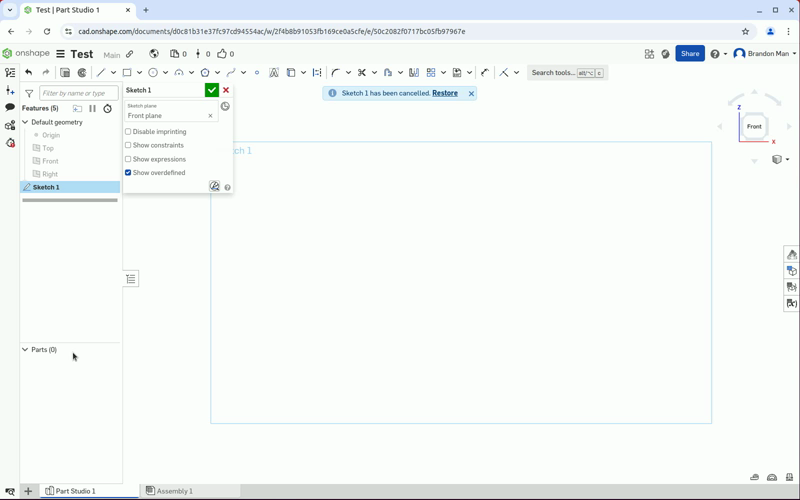
key(y)
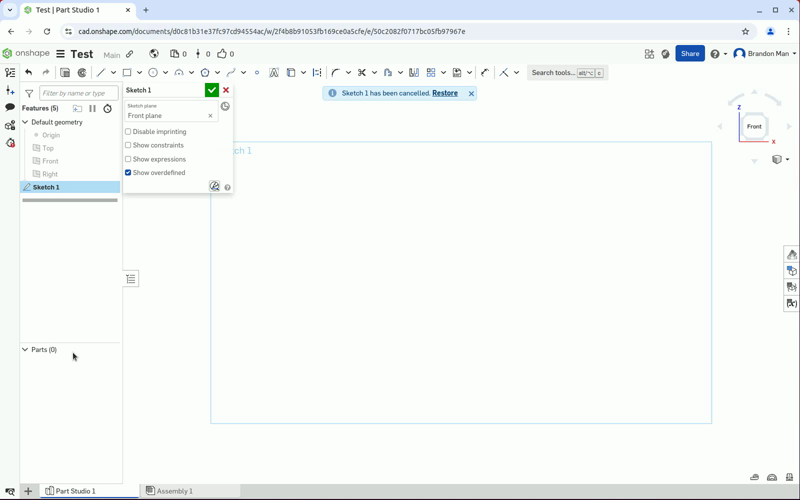
key(c)
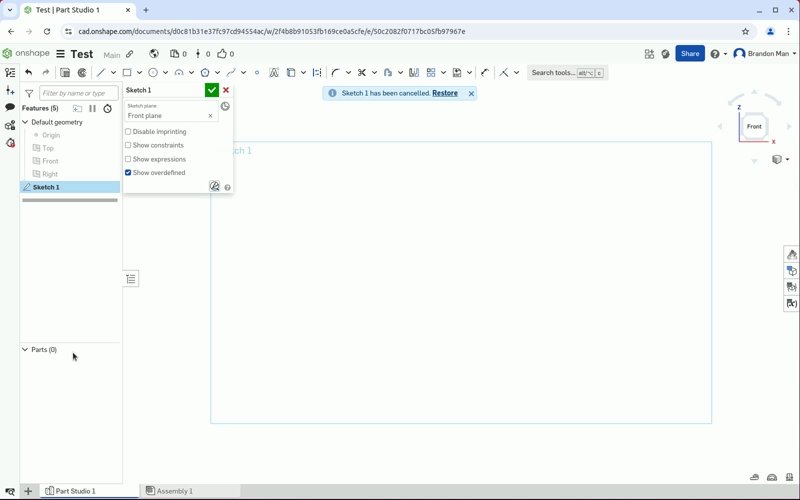
key_down(shift)
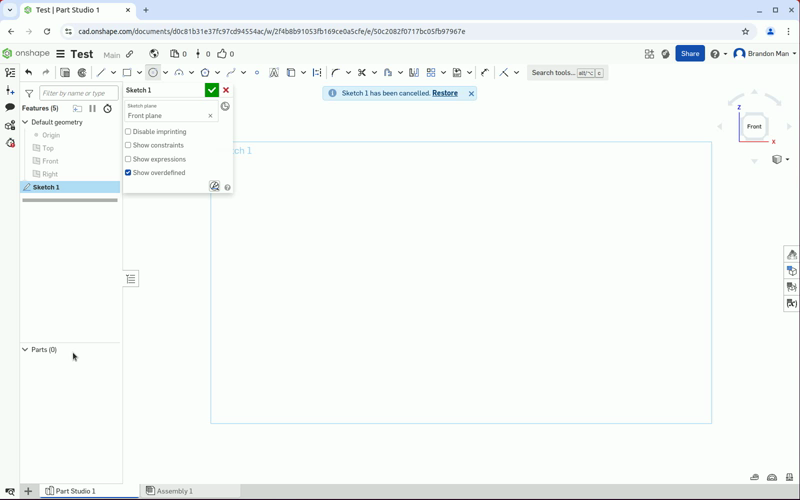
mouse_move(461, 282)
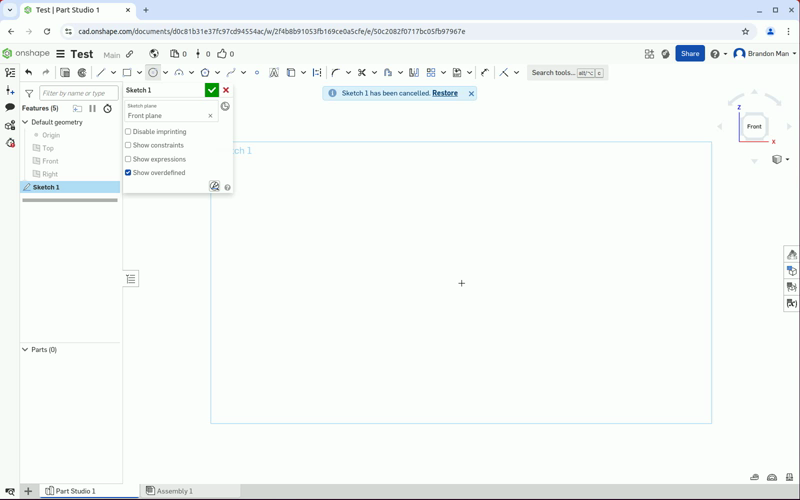
click(461, 282)
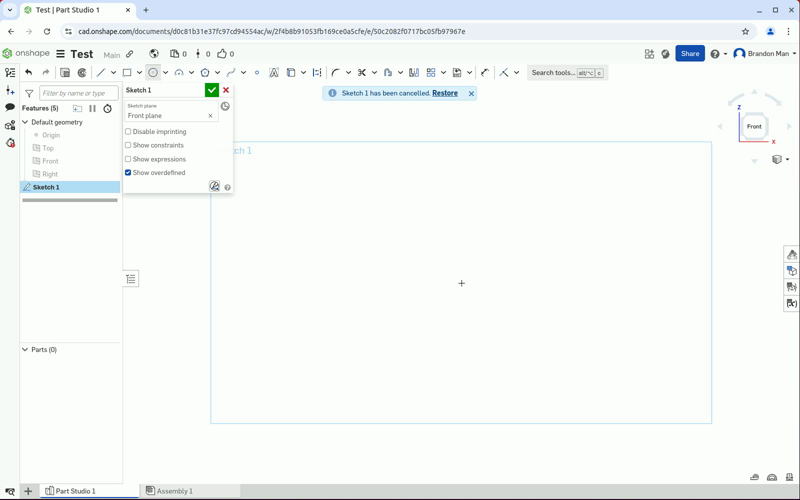
key_up(shift)
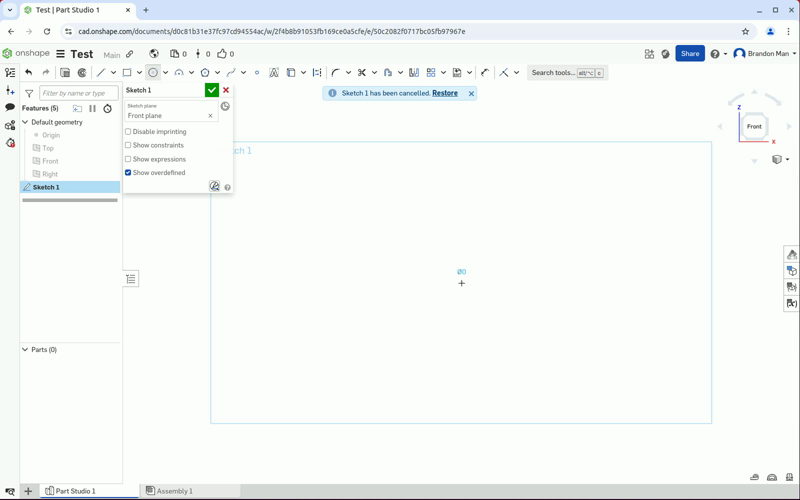
mouse_move(467, 282)
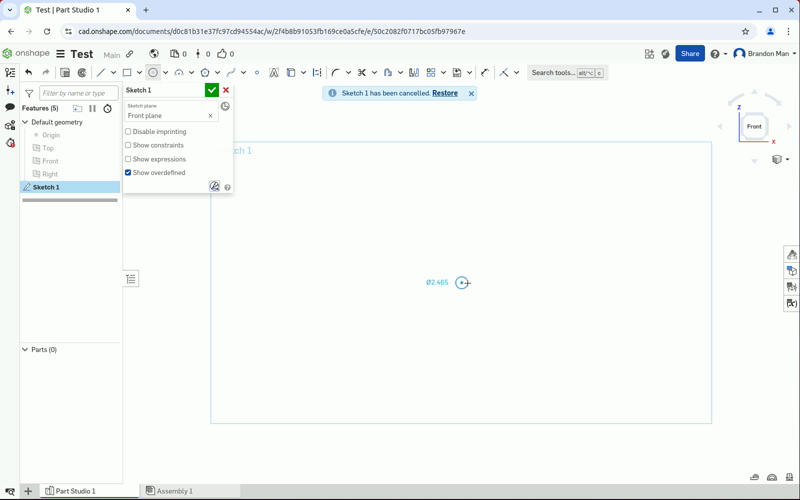
click(467, 282)
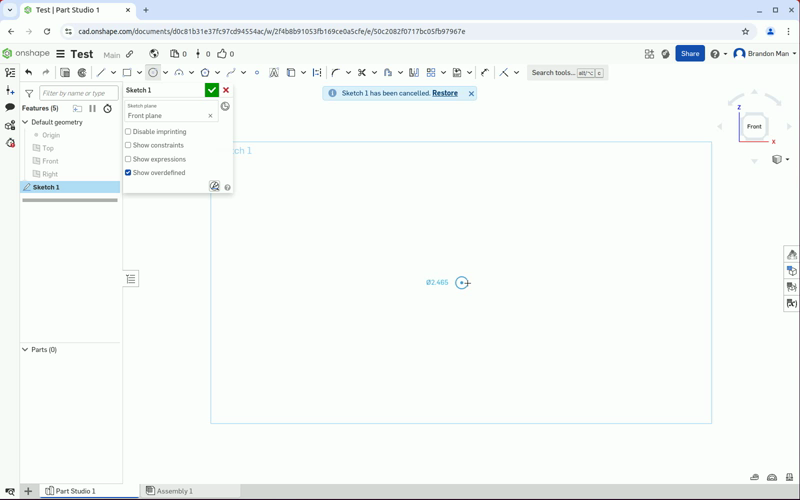
key(esc)
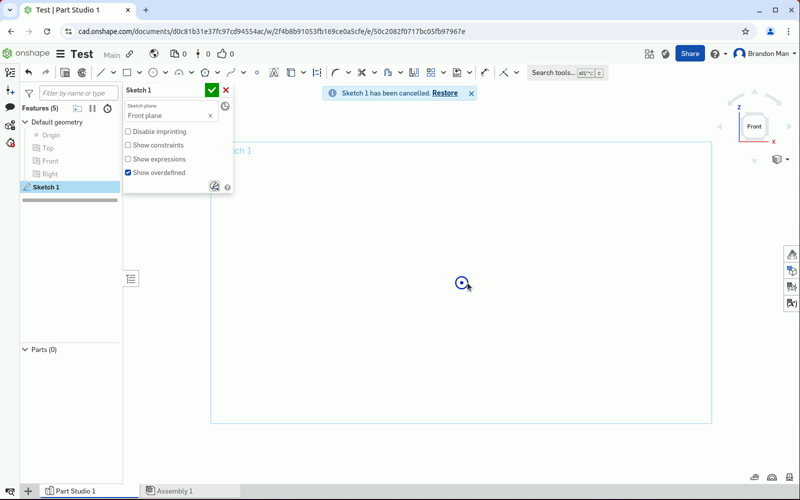
mouse_move(460, 277)
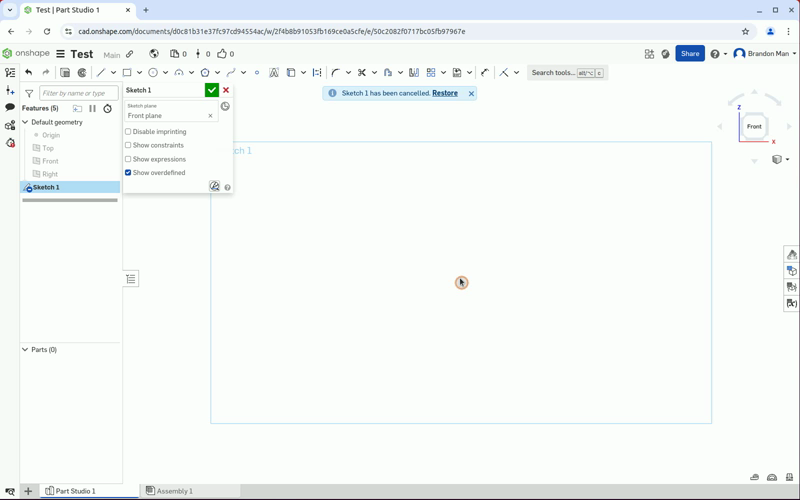
scroll(6)
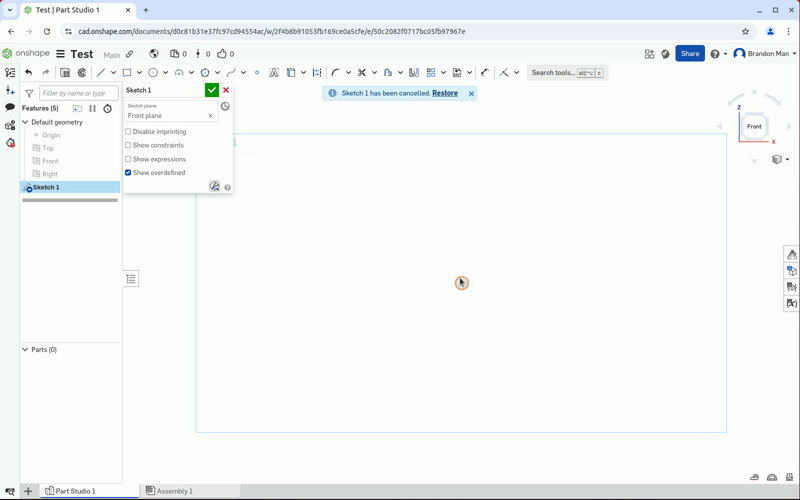
scroll(6)
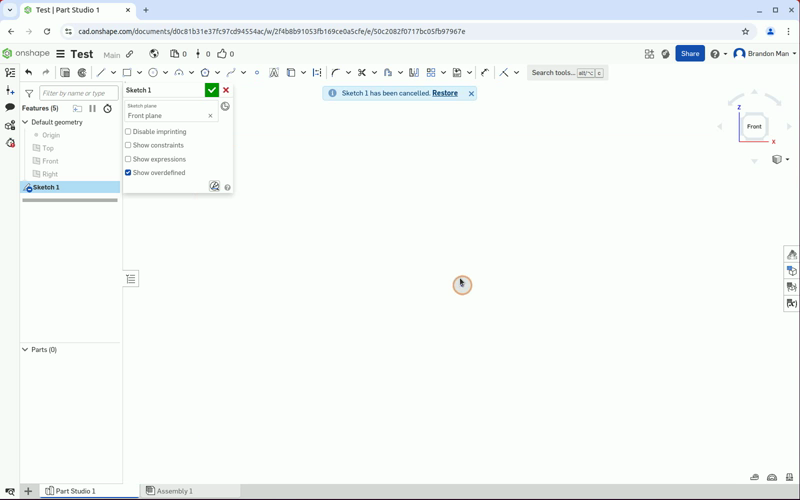
scroll(6)
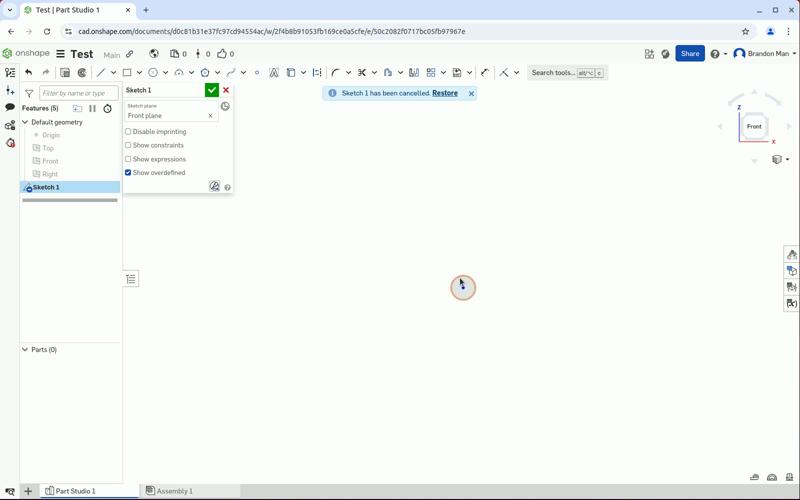
scroll(6)
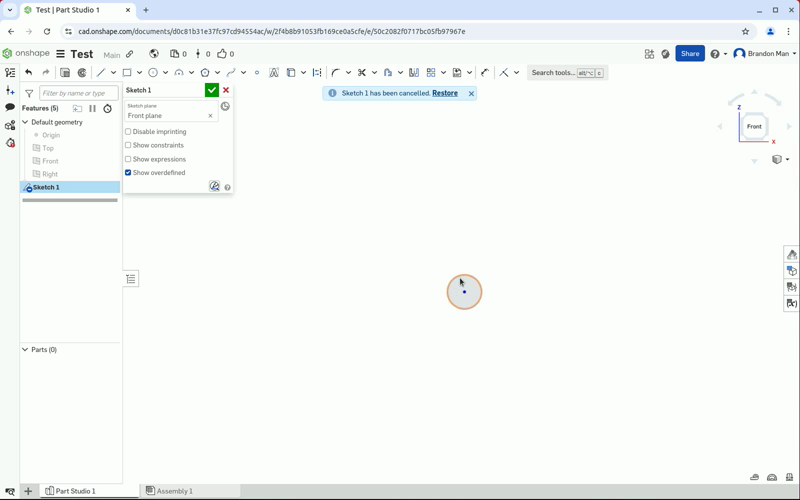
scroll(6)
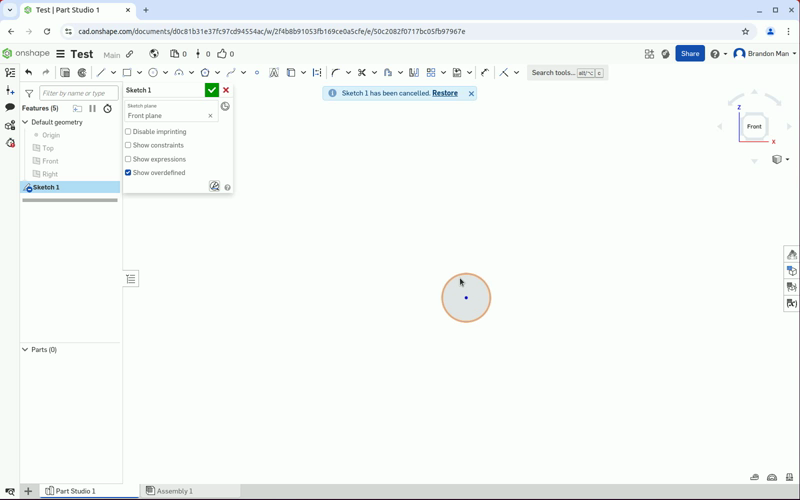
scroll(6)
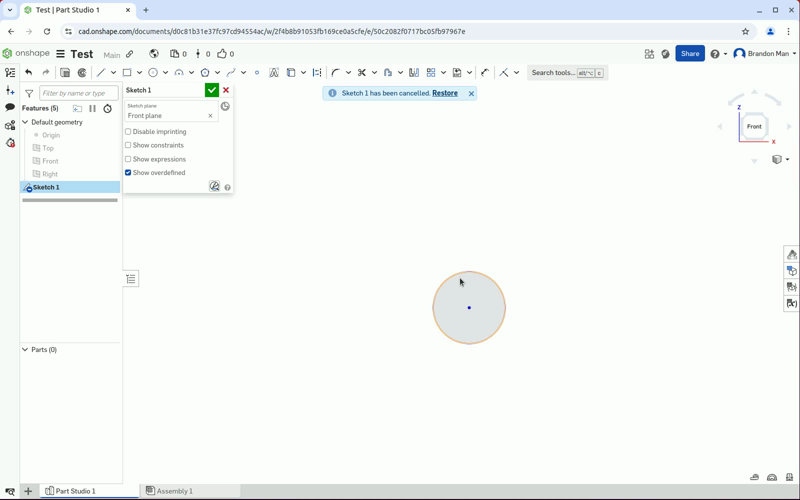
scroll(6)
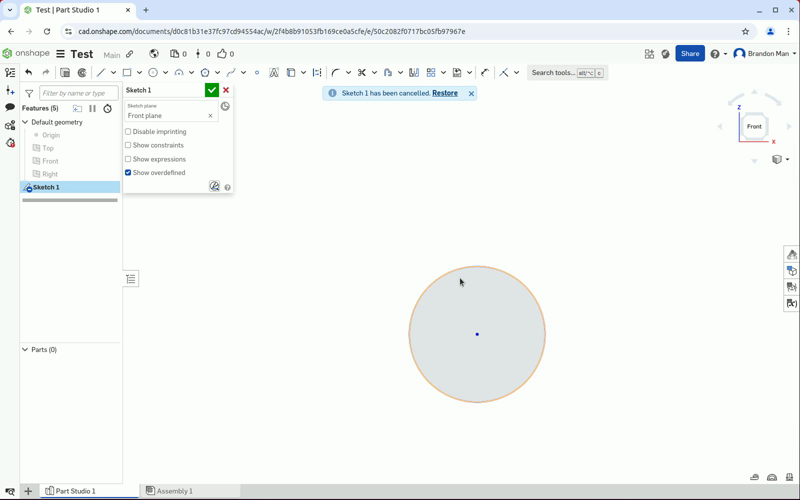
click(460, 277)
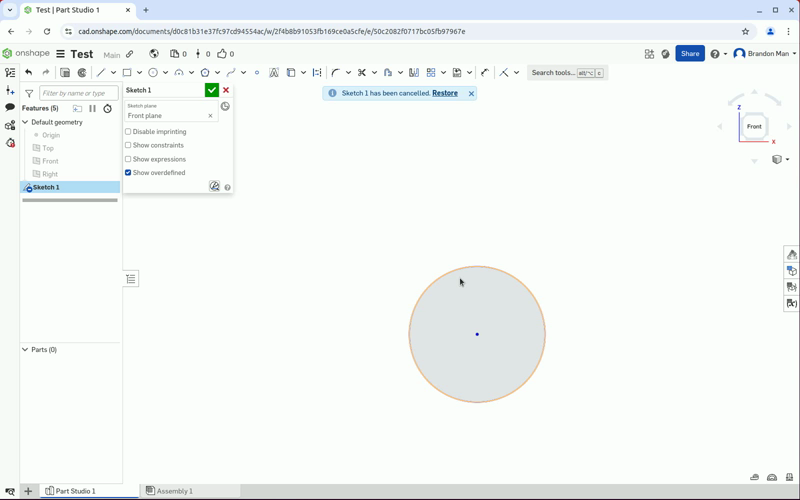
scroll(-6)
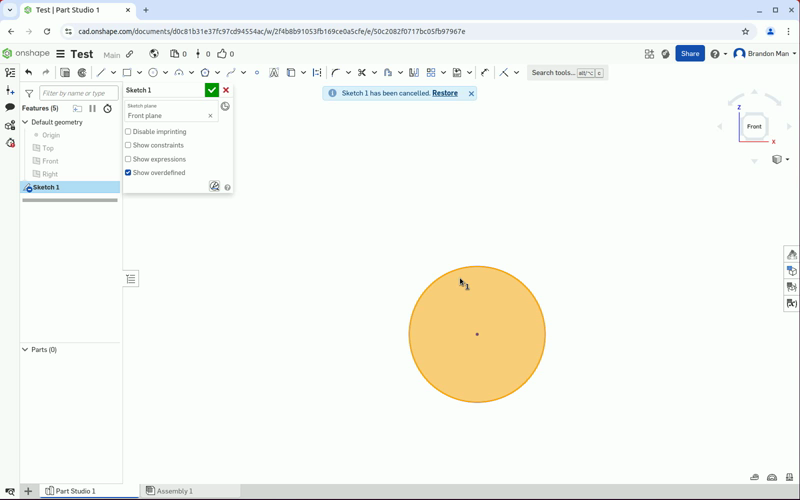
scroll(-6)
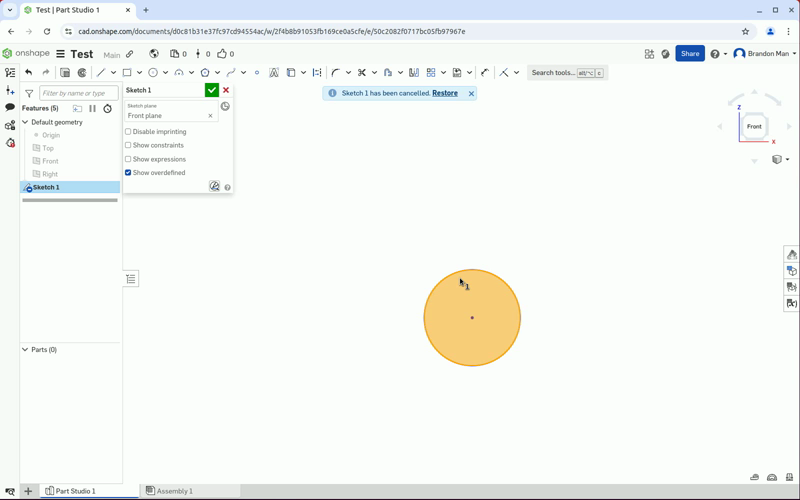
scroll(-6)
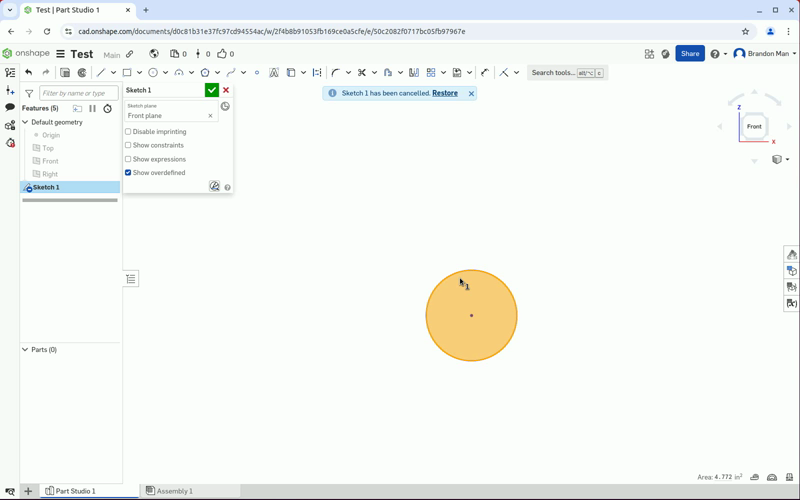
scroll(-6)
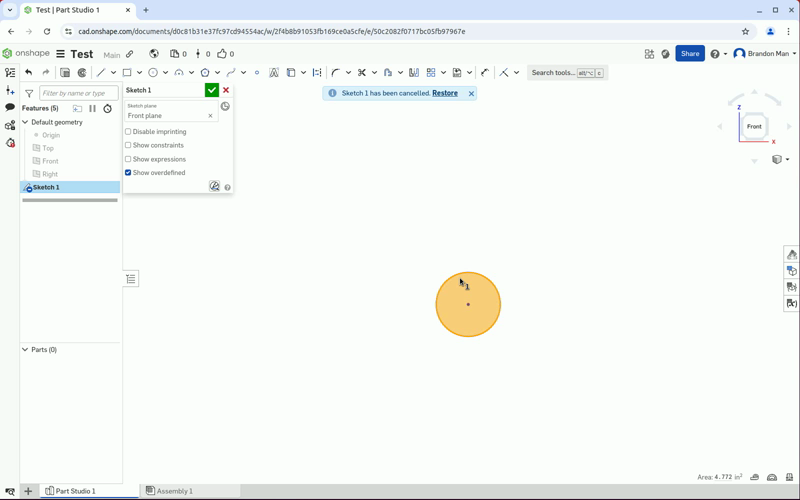
scroll(-6)
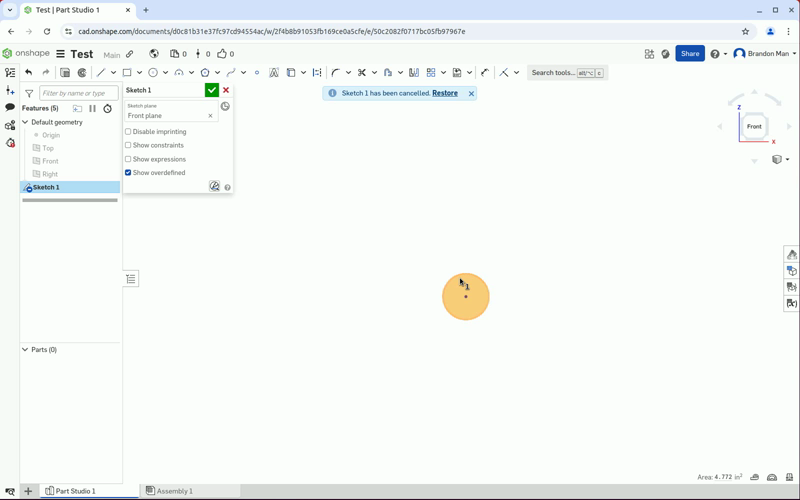
scroll(-6)
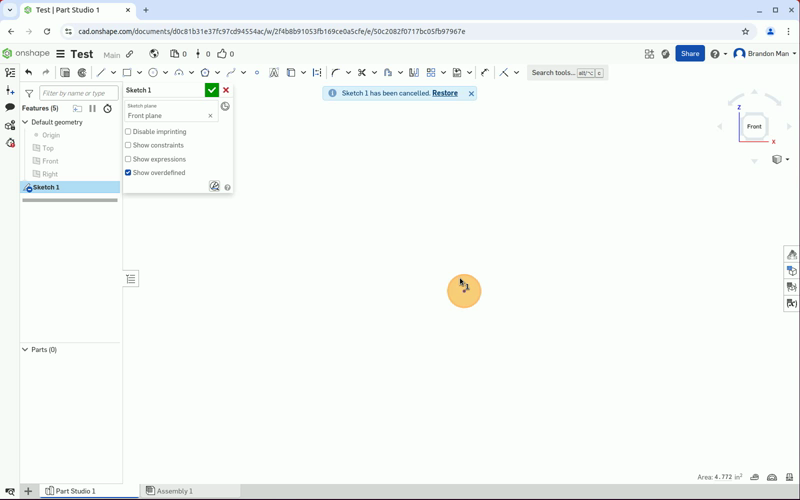
scroll(-6)
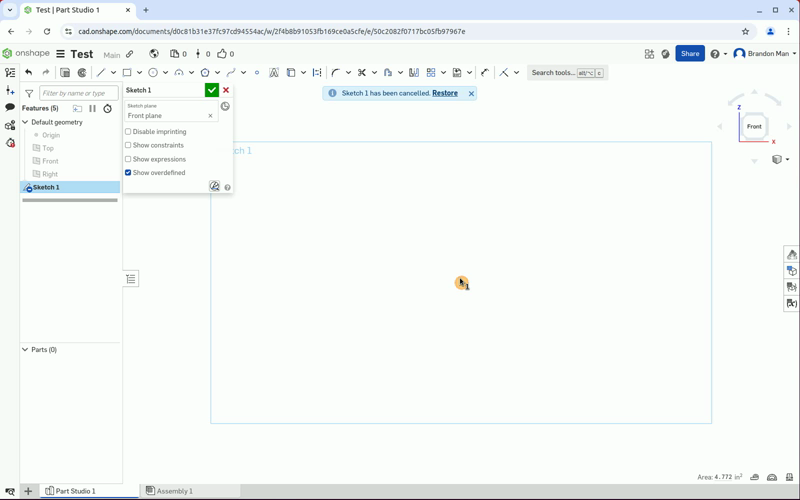
mouse_move(73, 352)
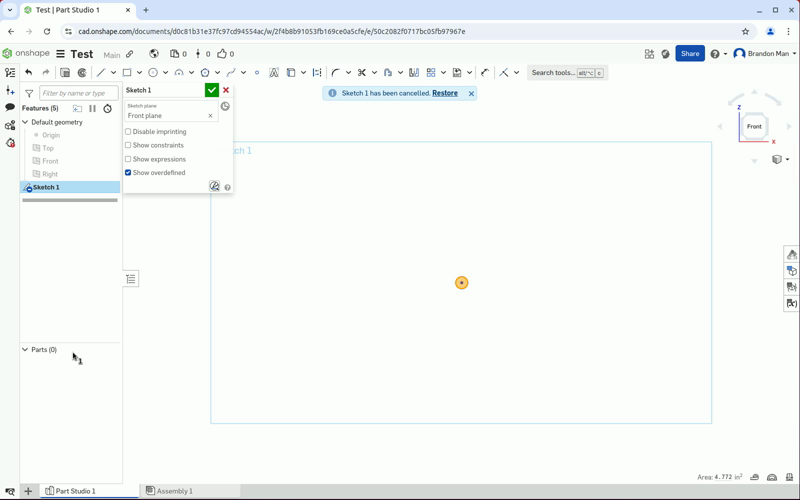
key(shift+y)
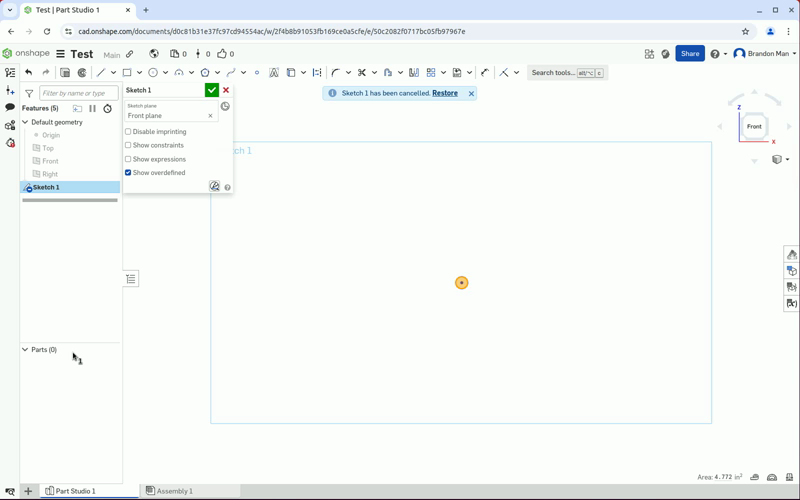
key(shift+e)
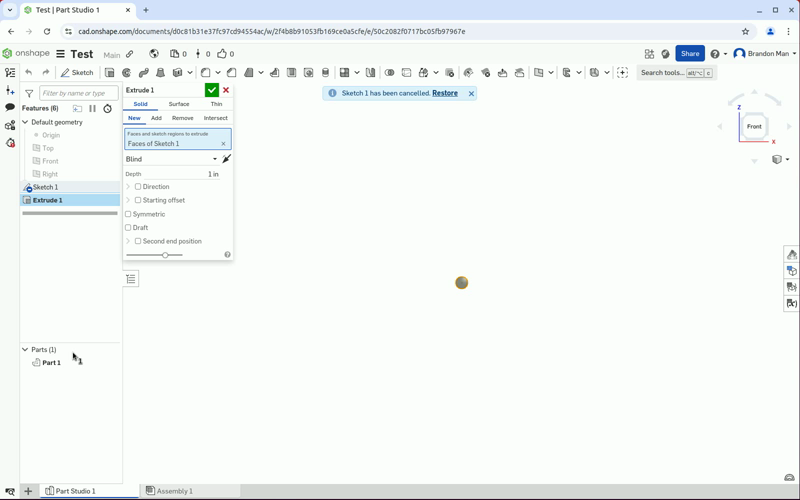
mouse_move(143, 106)
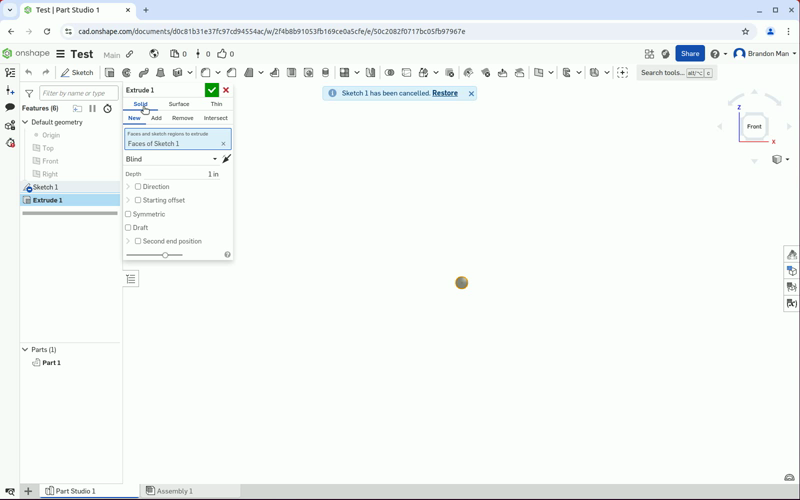
click(143, 106)
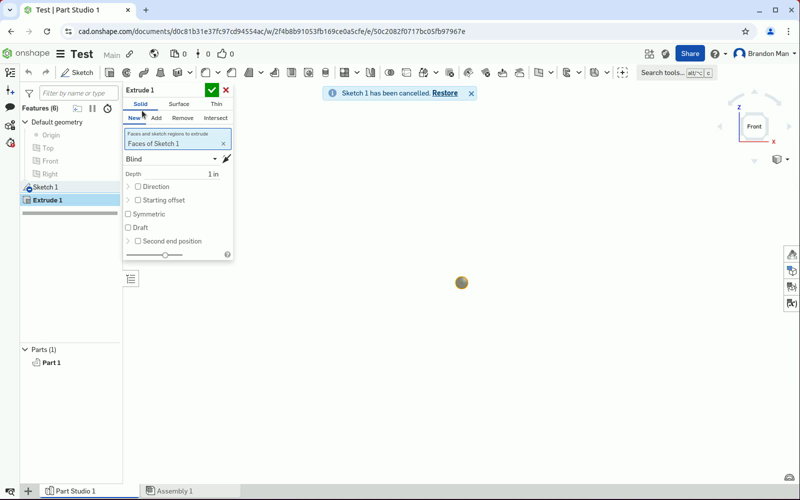
mouse_move(137, 120)
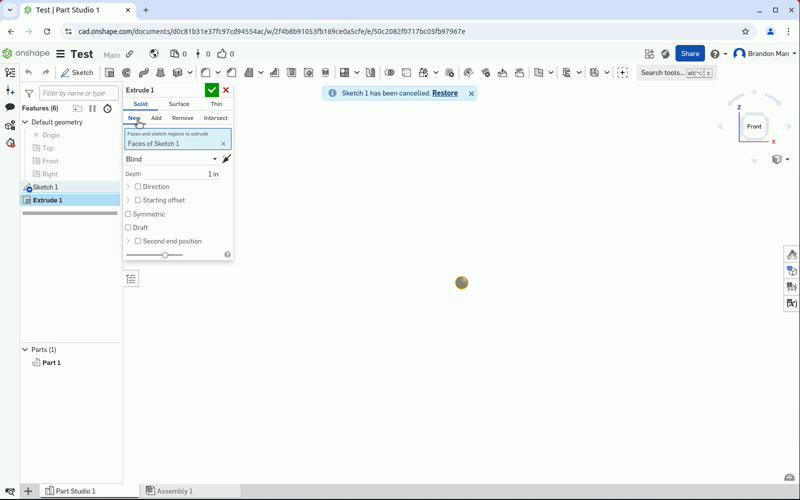
click(137, 120)
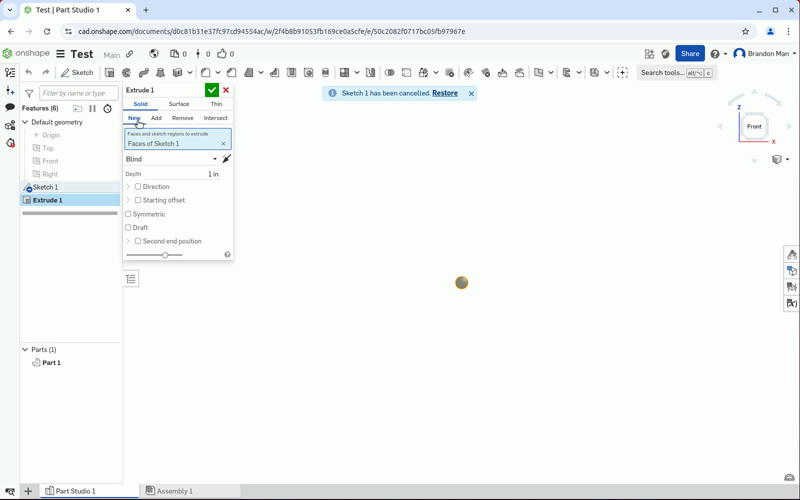
key(tab, 4)
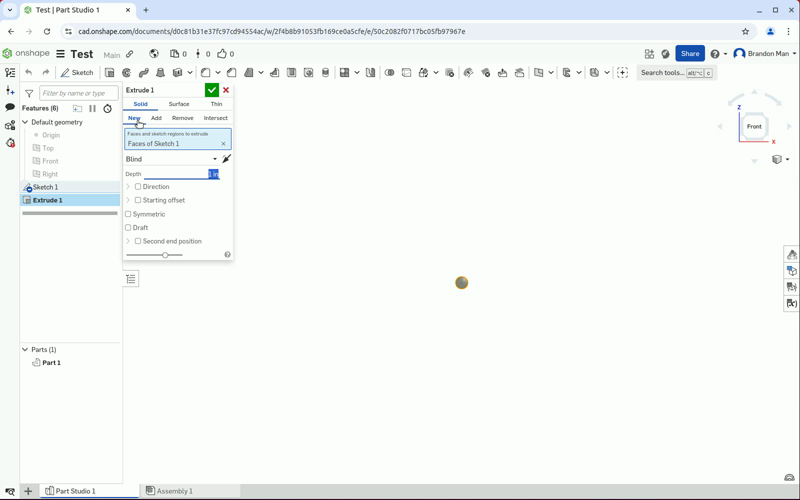
text(23.108)
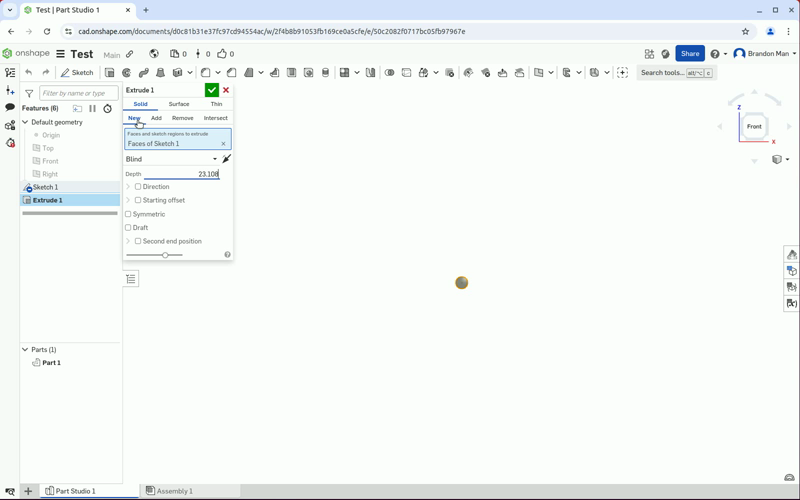
key(enter)
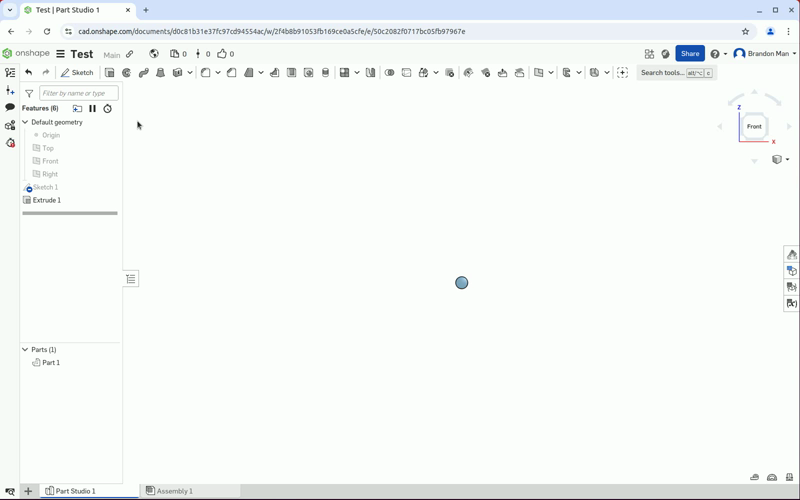
key(shift+h)
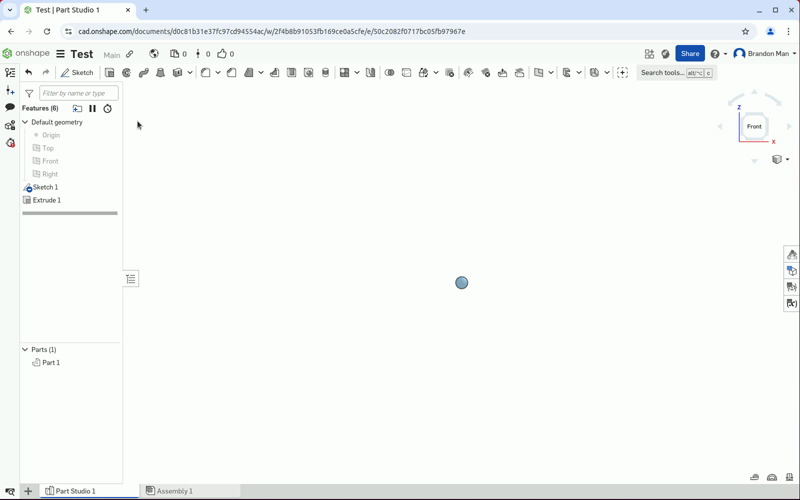
key(shift+h)
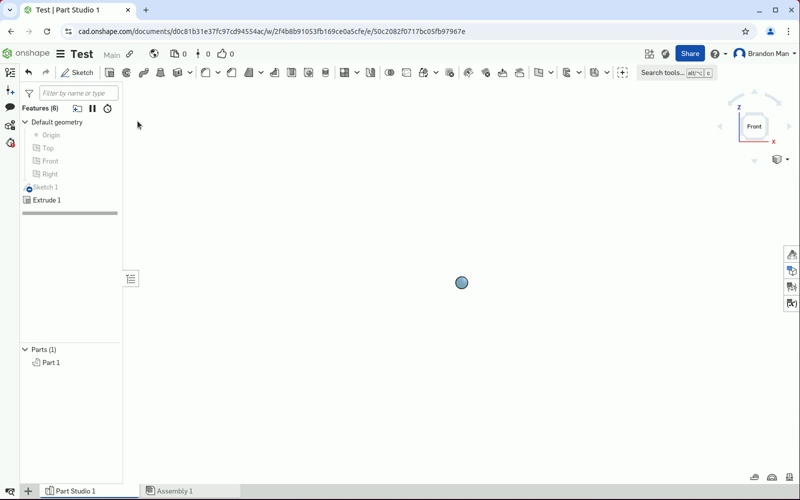
mouse_move(73, 189)
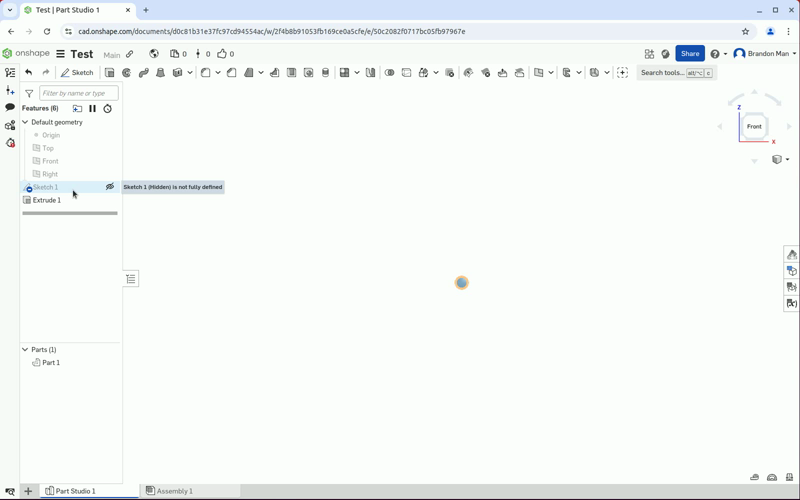
click(73, 189)
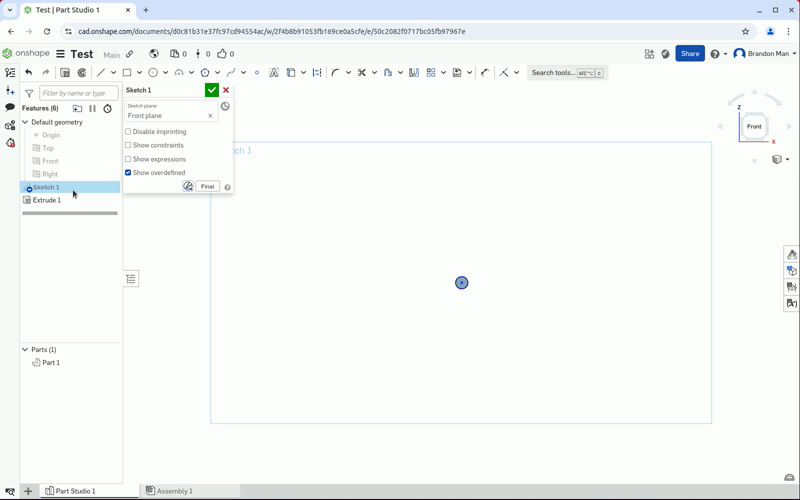
mouse_move(229, 92)
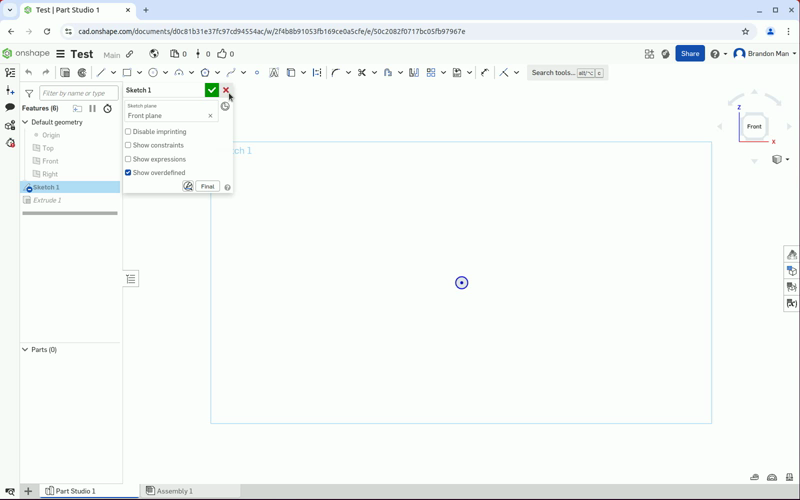
click(229, 92)
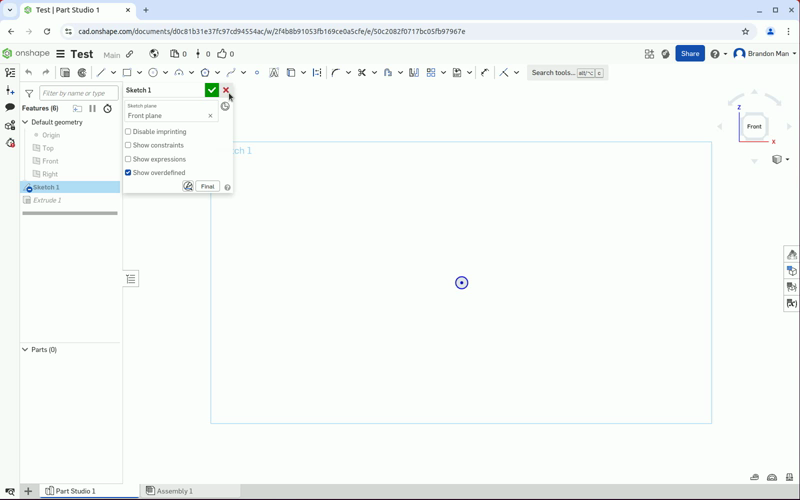
key(shift+s)
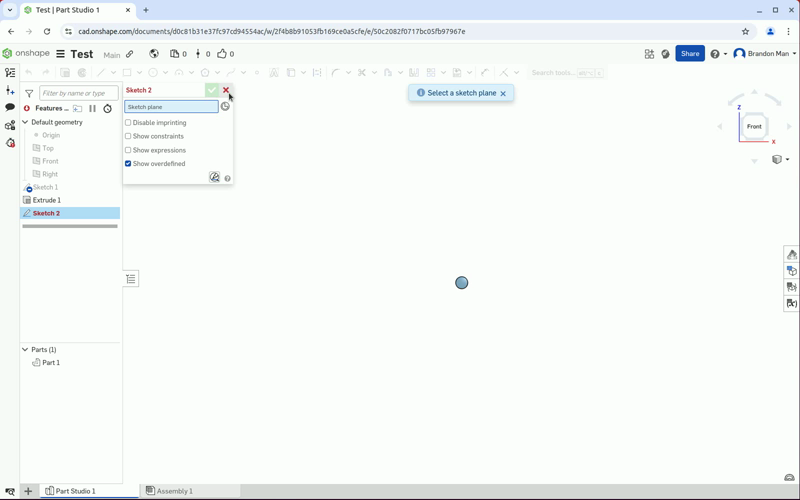
mouse_move(73, 163)
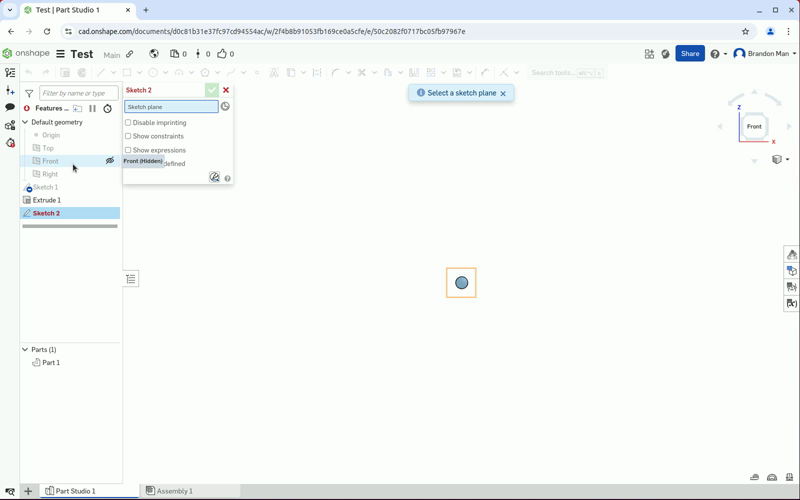
click(73, 163)
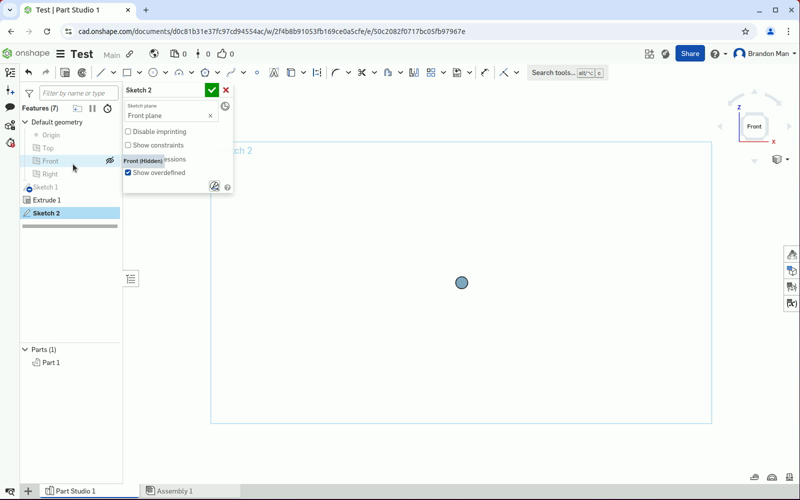
mouse_move(73, 352)
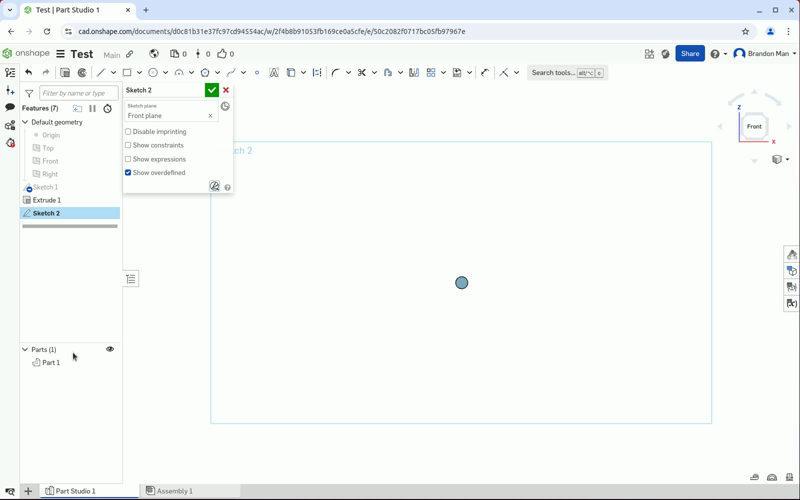
key(y)
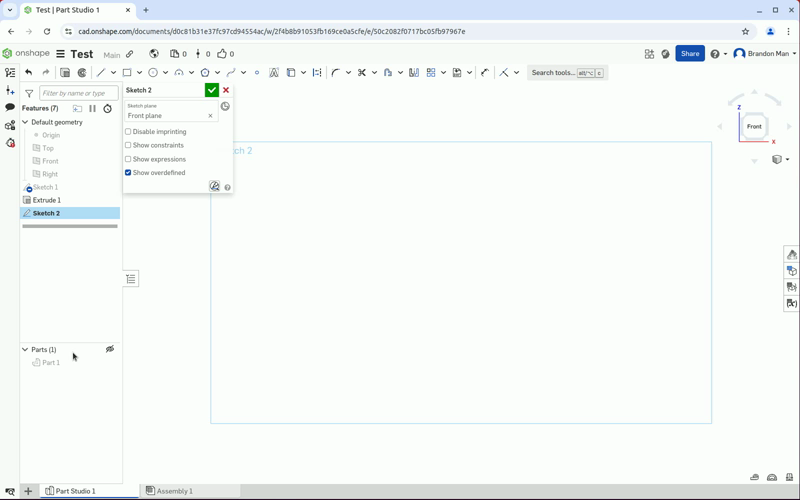
key(l)
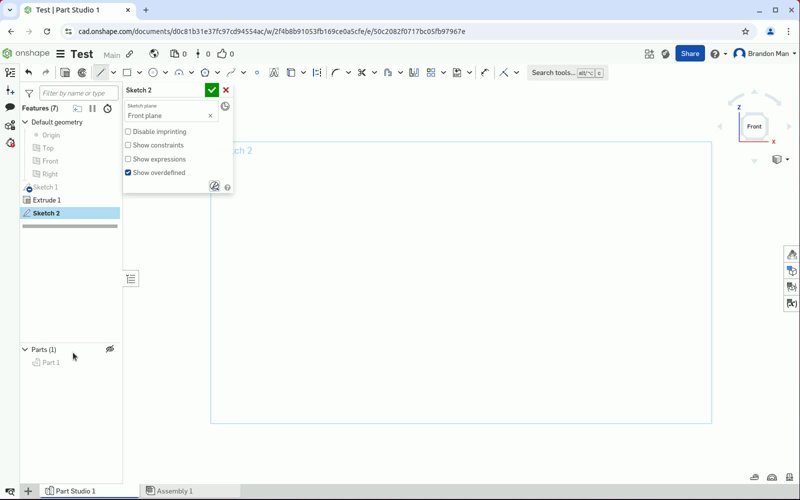
key_down(shift)
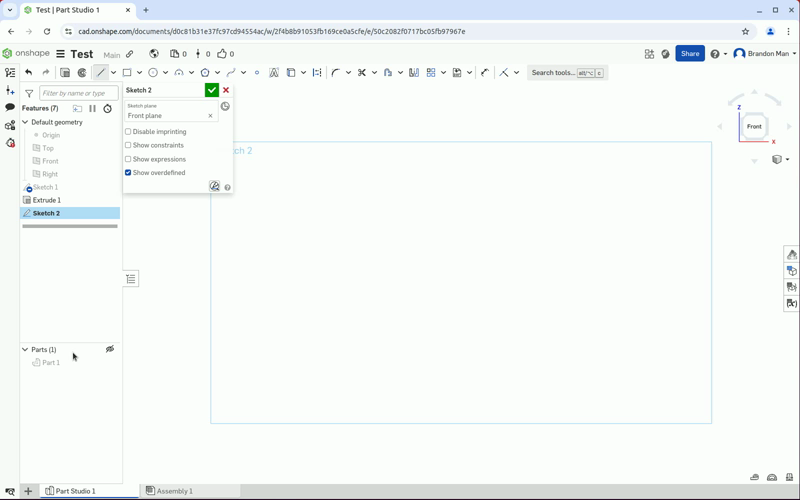
mouse_move(452, 282)
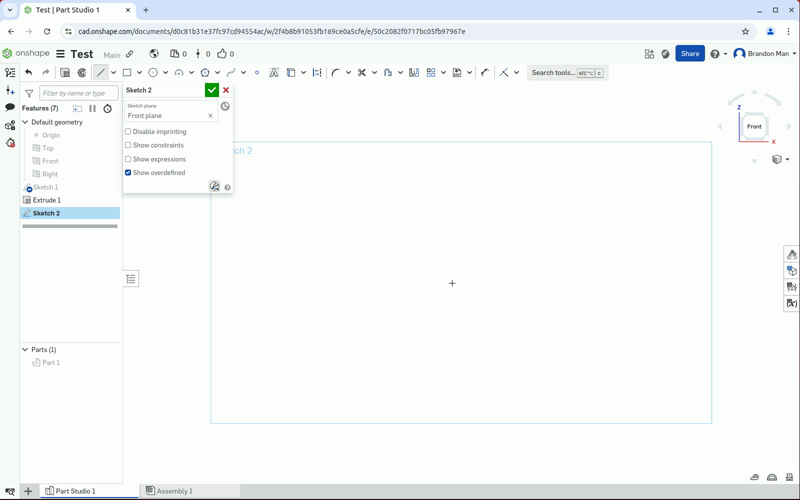
click(452, 282)
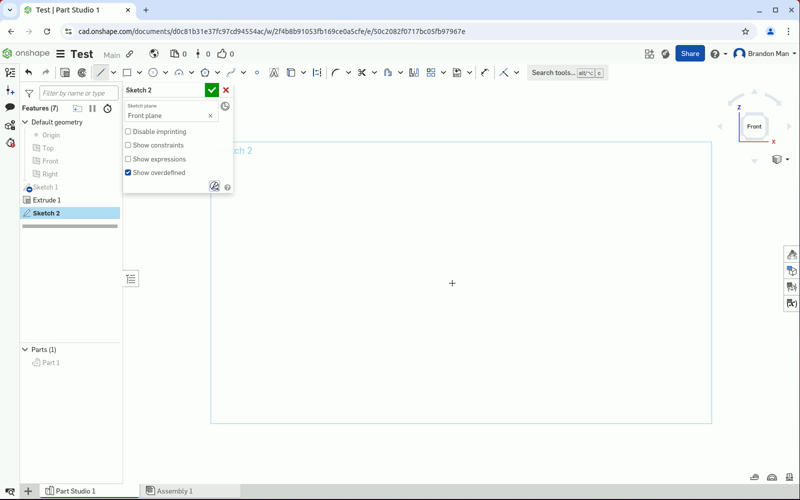
key_up(shift)
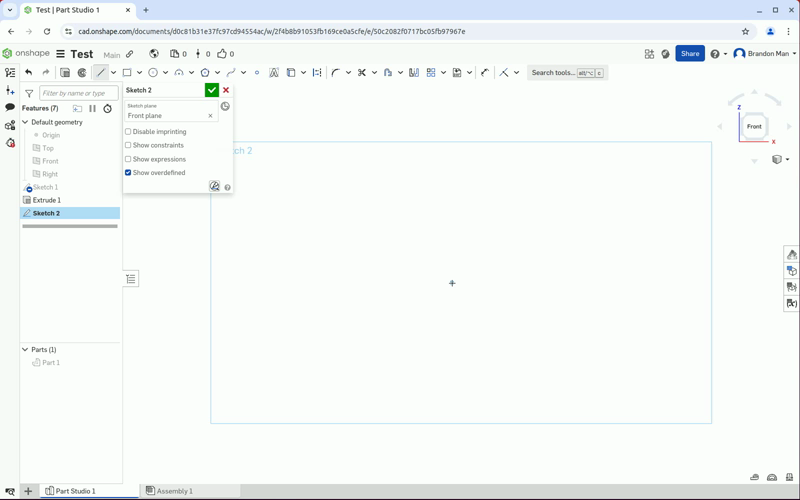
key_down(shift)
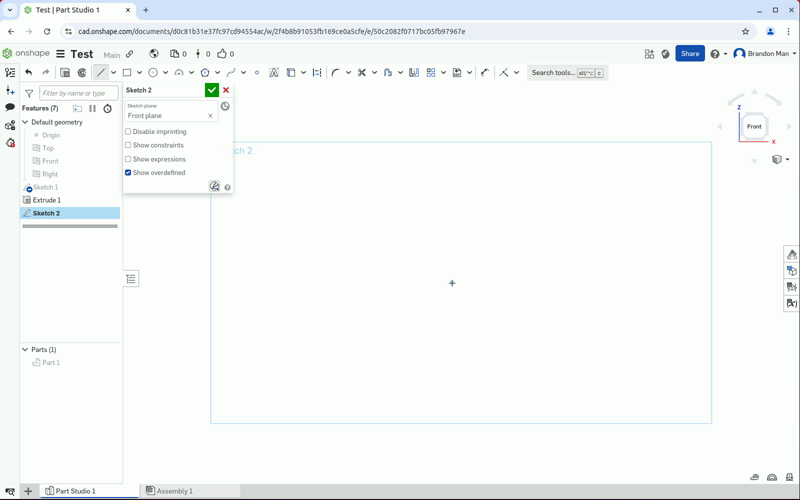
mouse_move(482, 282)
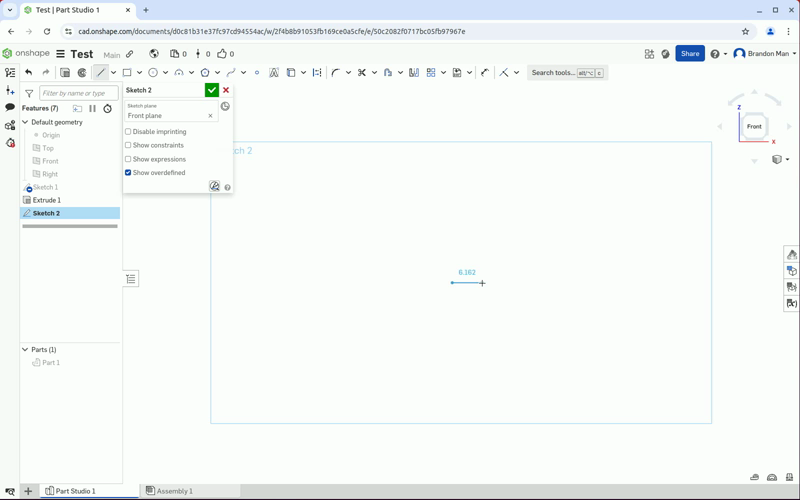
mouse_move(456, 290)
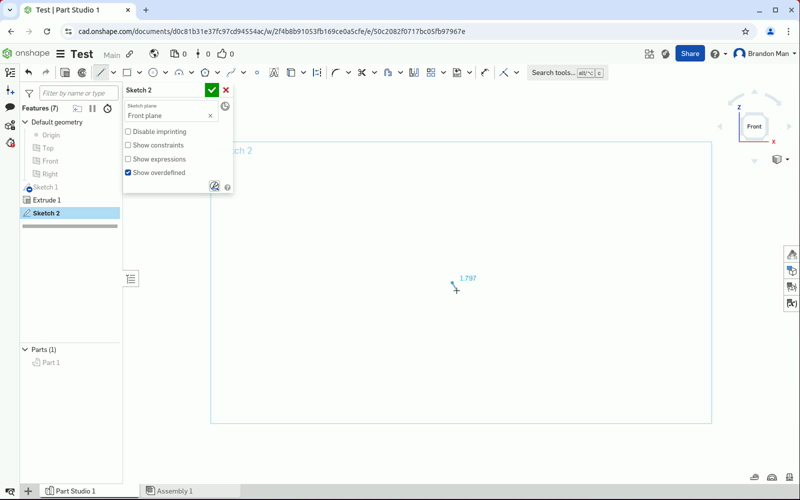
click(456, 290)
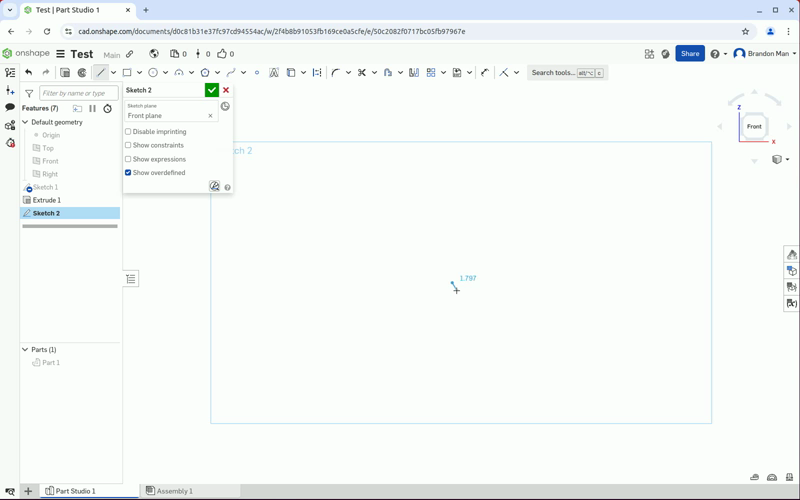
key_up(shift)
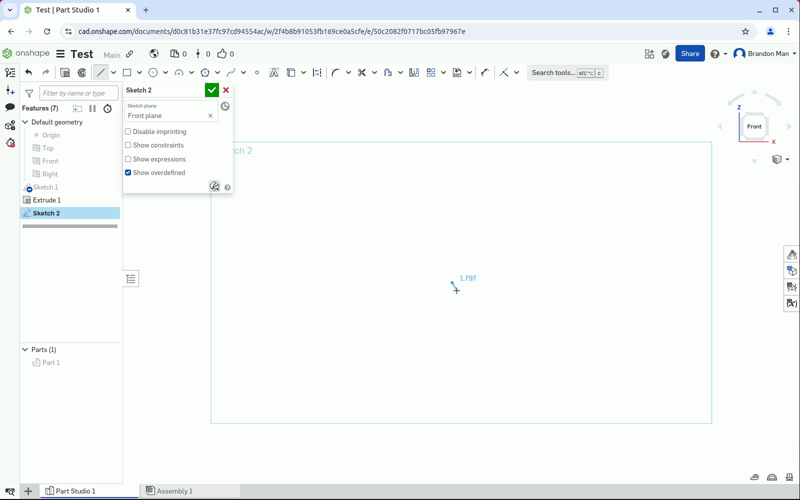
key_down(shift)
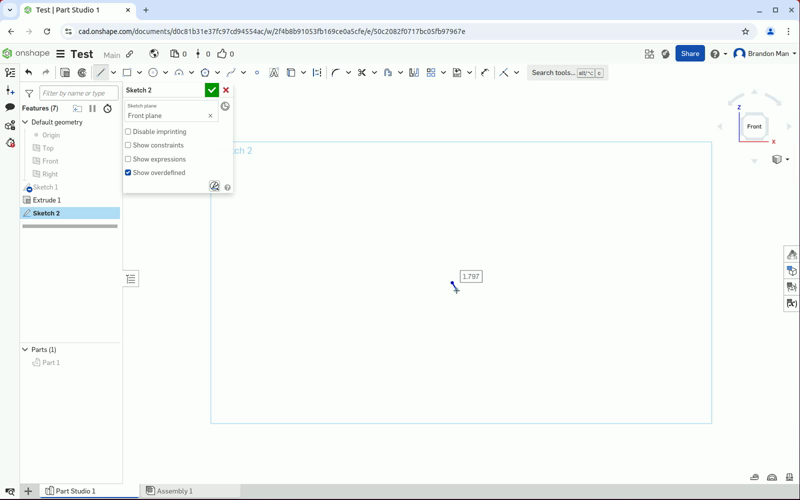
mouse_move(486, 290)
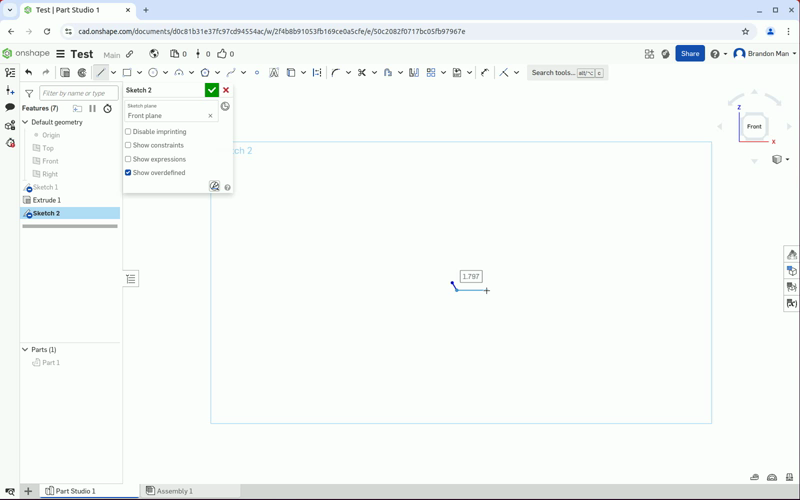
mouse_move(465, 290)
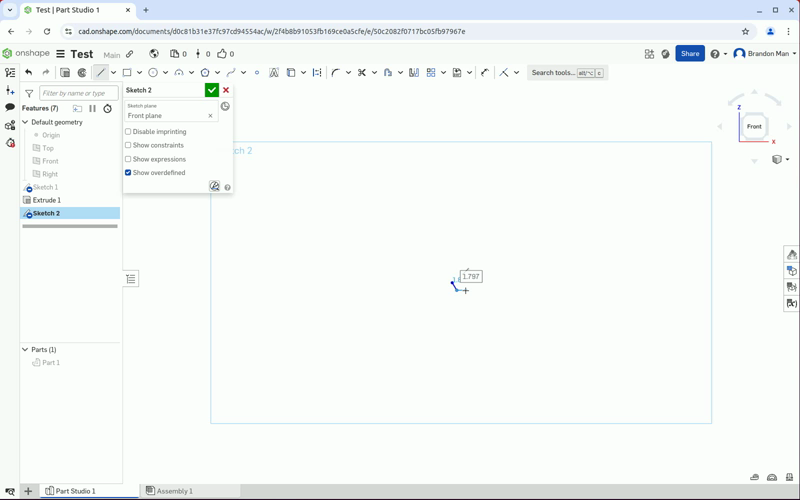
click(465, 290)
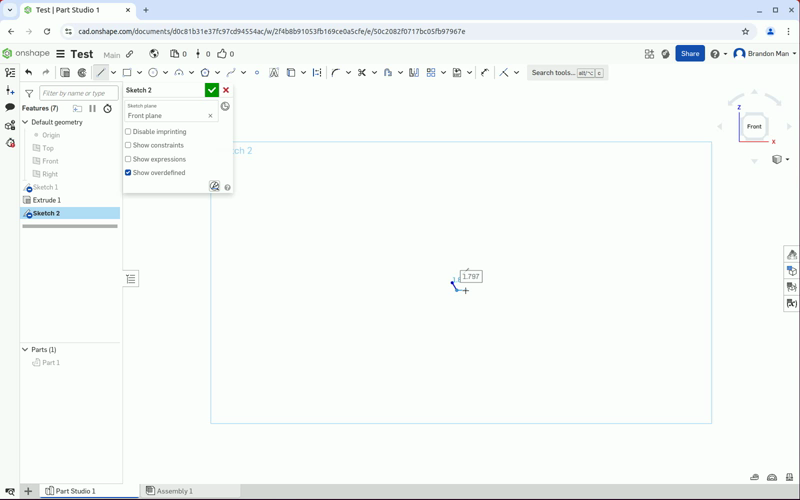
key_up(shift)
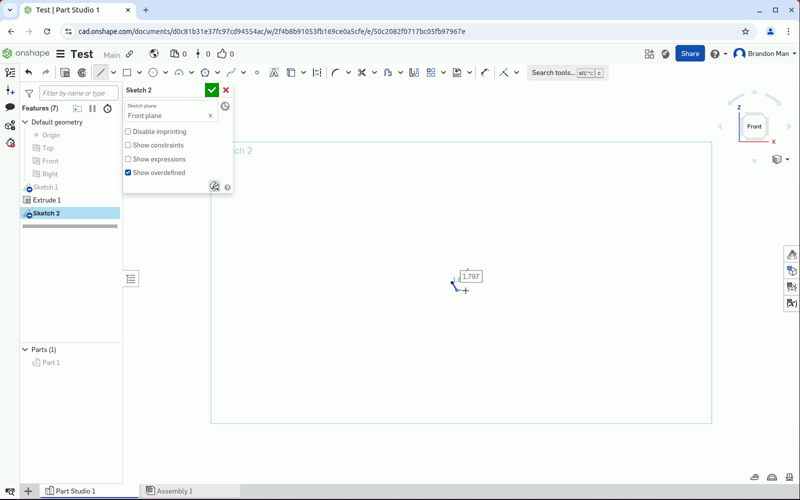
key_down(shift)
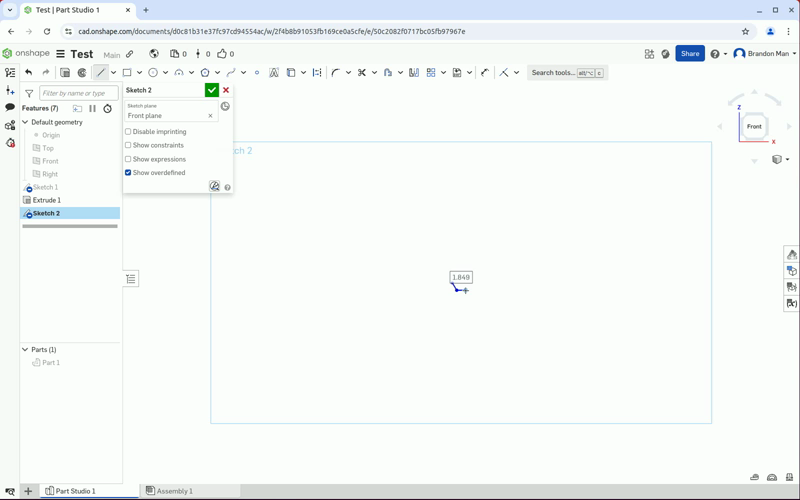
mouse_move(495, 290)
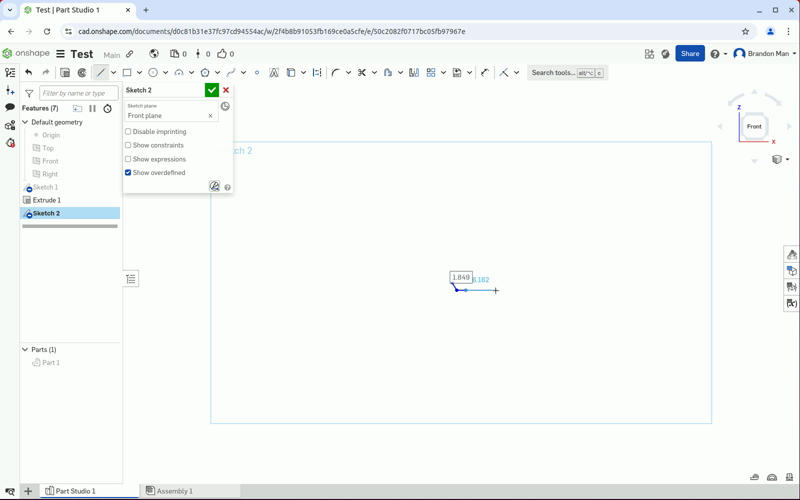
mouse_move(469, 282)
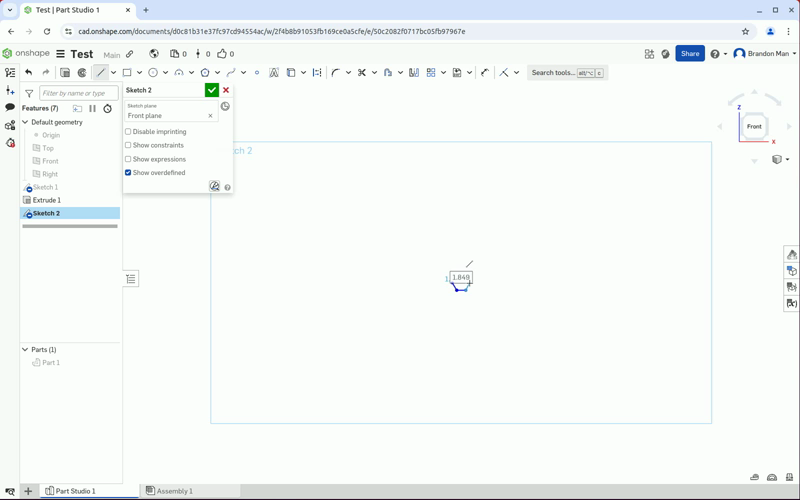
click(469, 282)
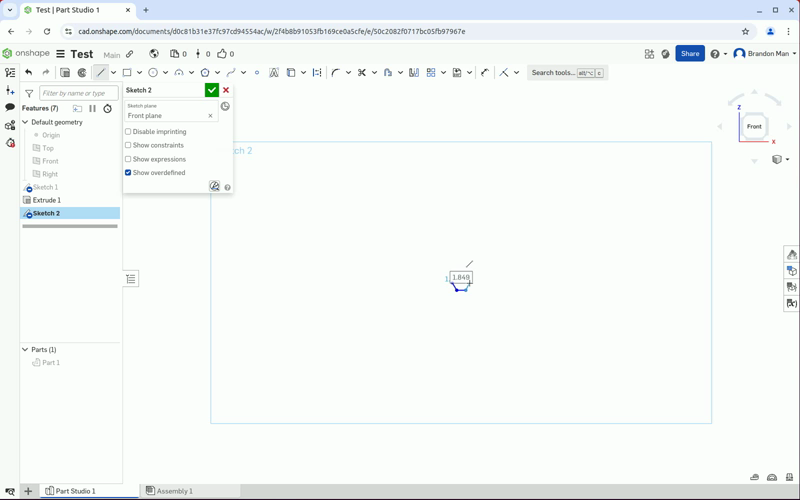
key_up(shift)
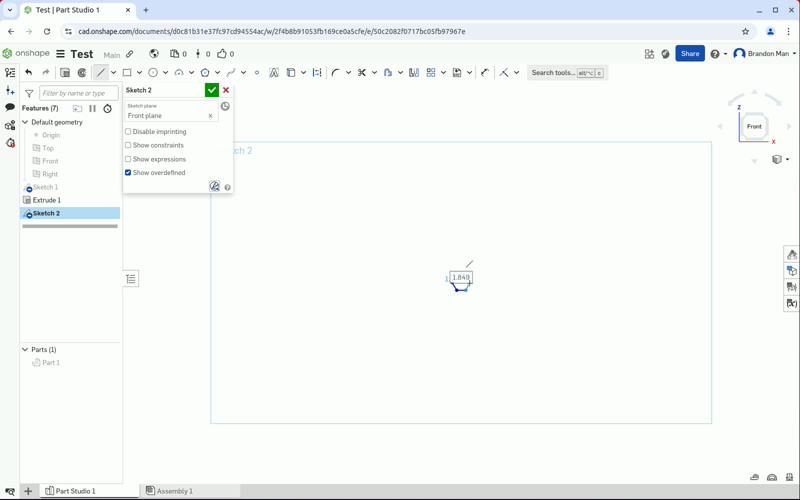
key_down(shift)
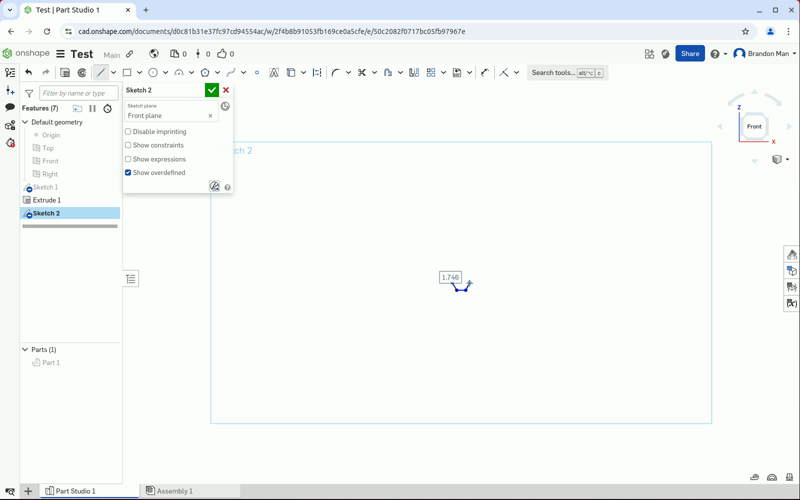
mouse_move(499, 282)
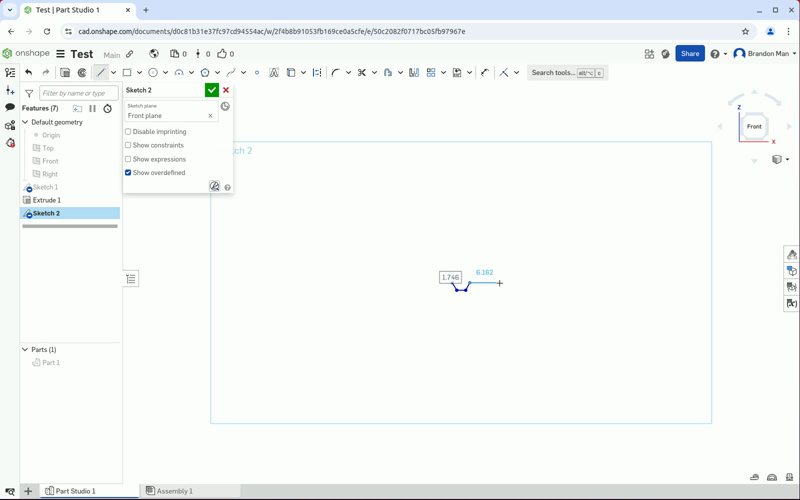
mouse_move(465, 275)
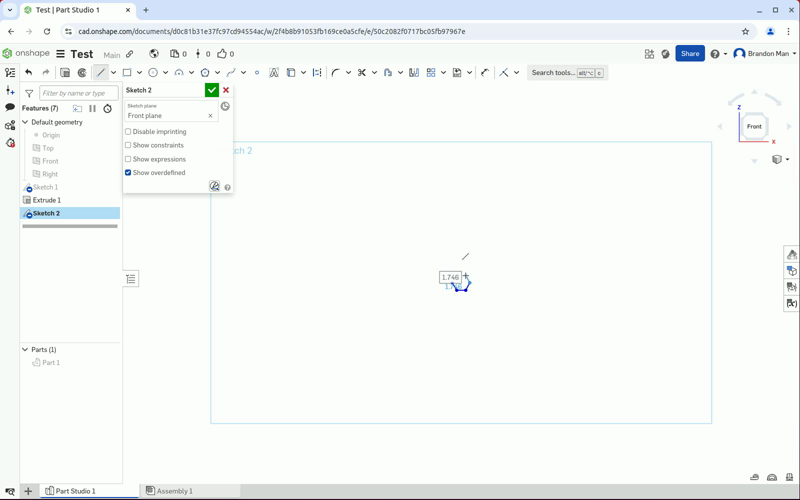
click(465, 275)
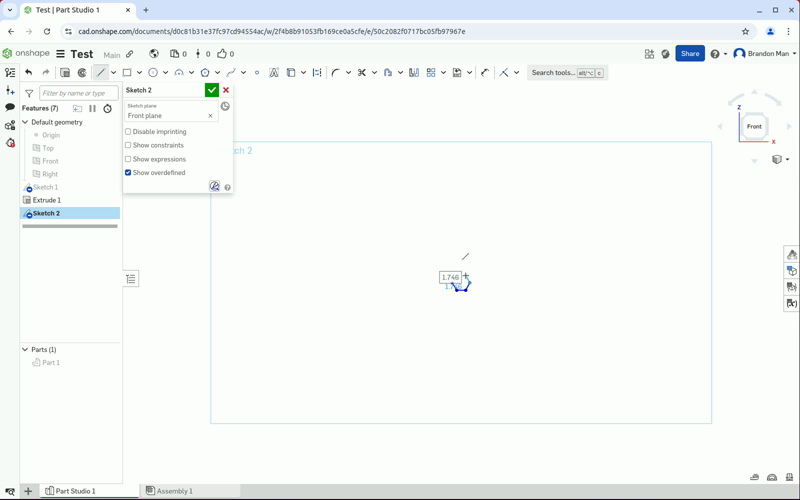
key_up(shift)
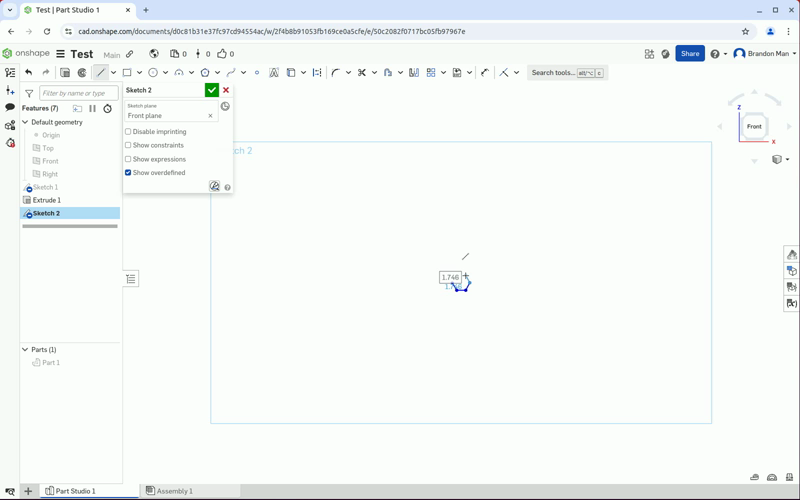
key_down(shift)
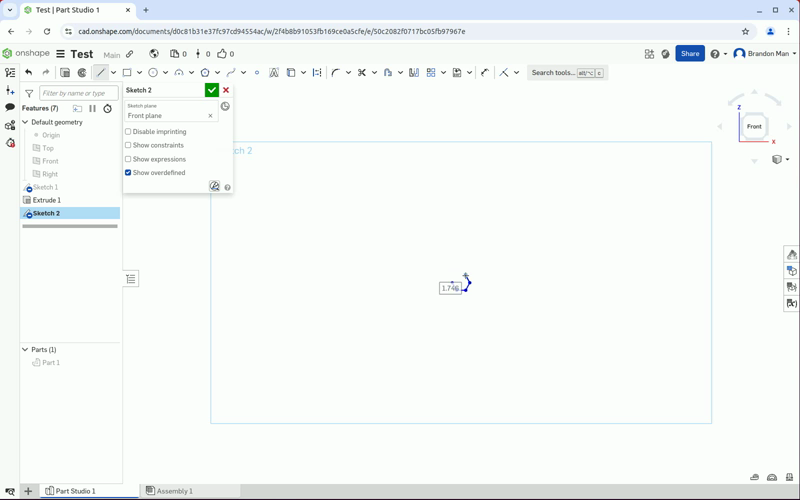
mouse_move(495, 275)
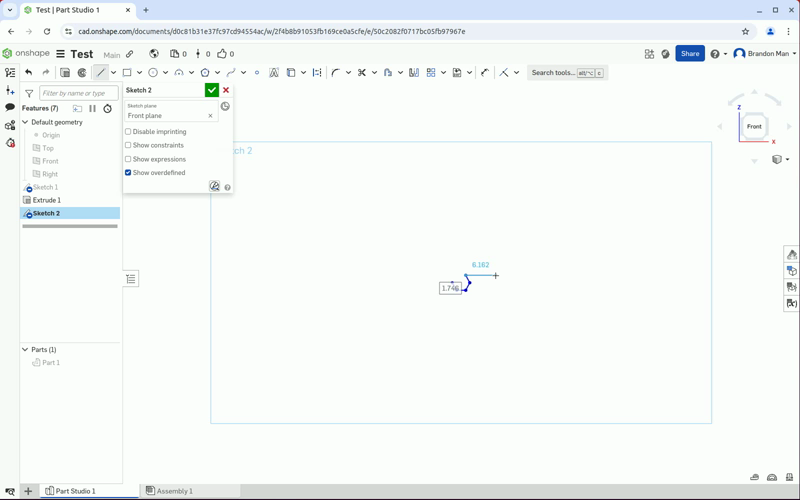
mouse_move(456, 275)
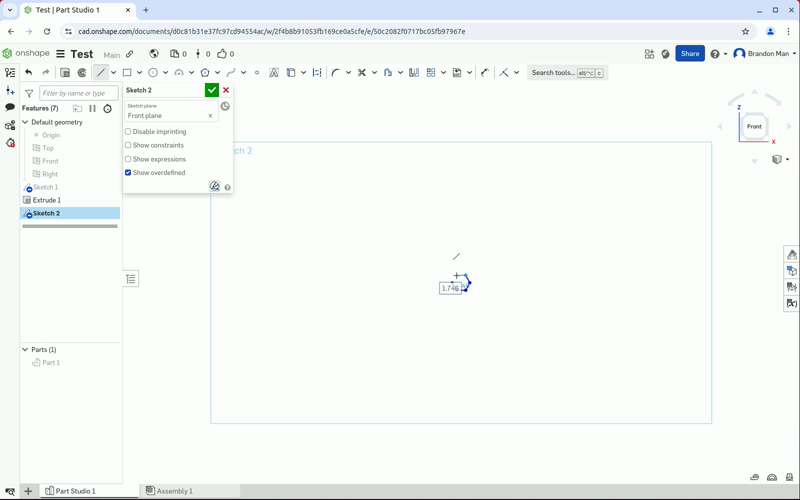
click(456, 275)
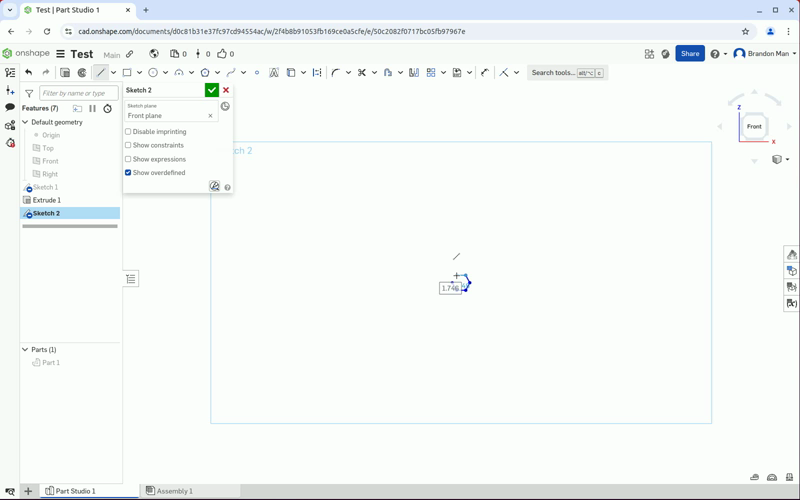
key_up(shift)
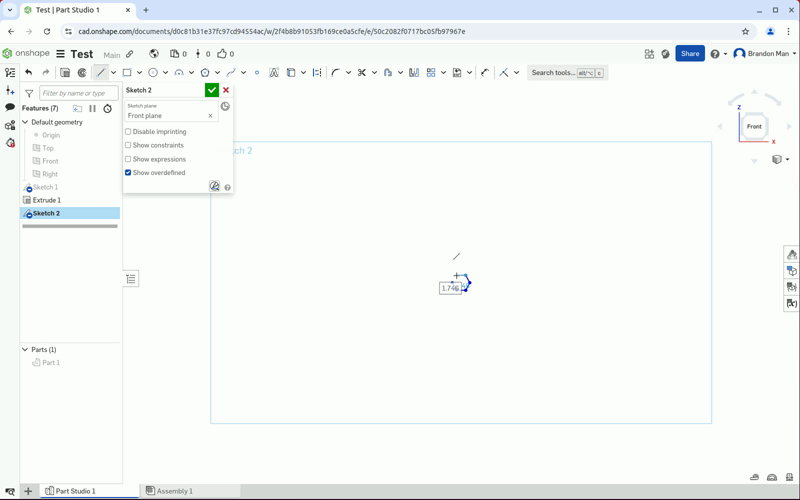
mouse_move(486, 275)
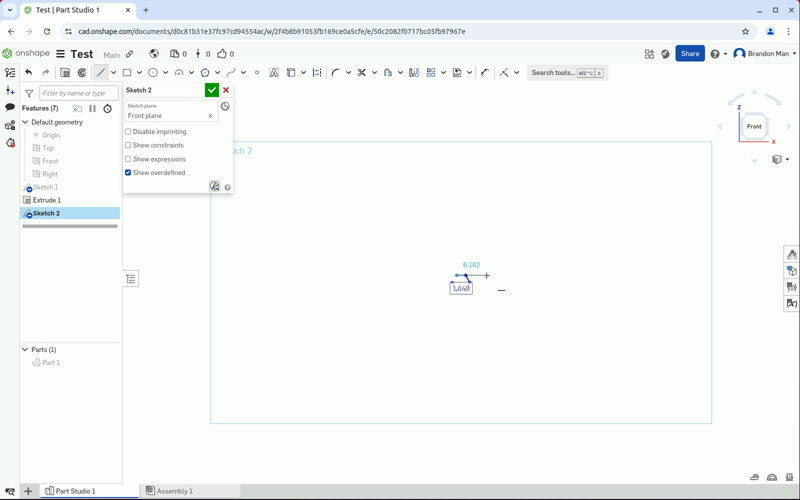
key_down(shift)
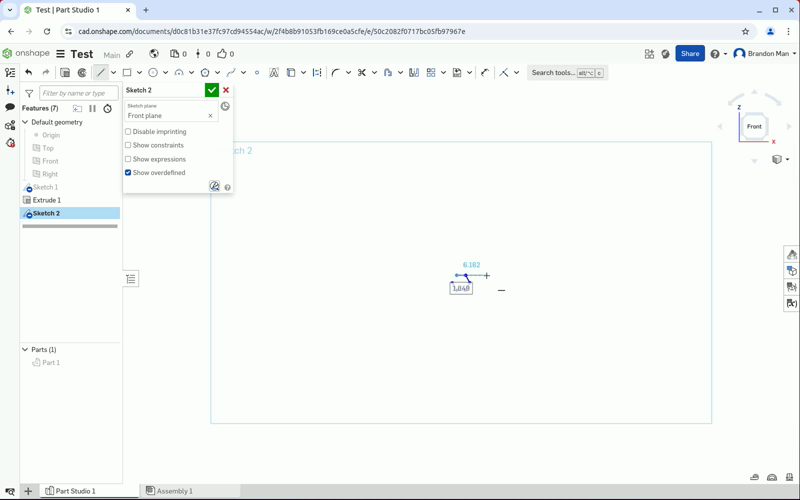
mouse_move(452, 282)
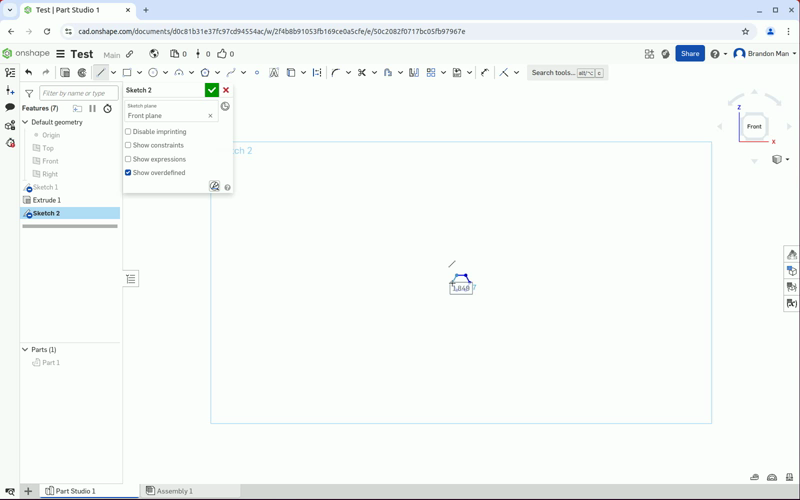
key_up(shift)
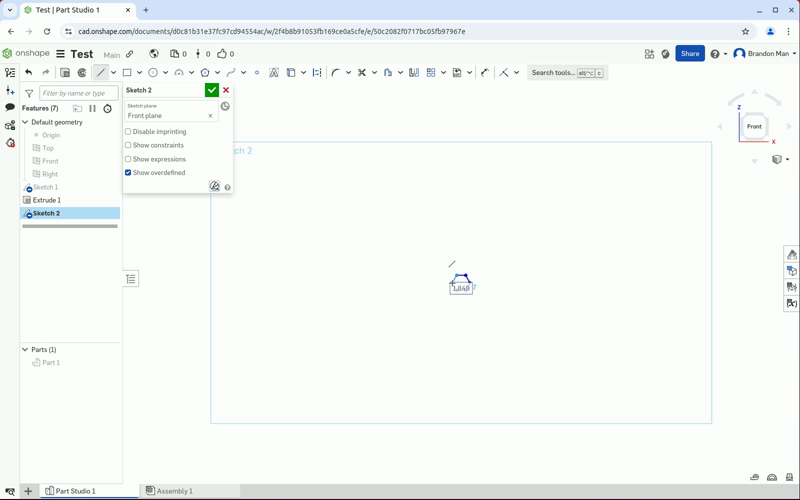
click(452, 282)
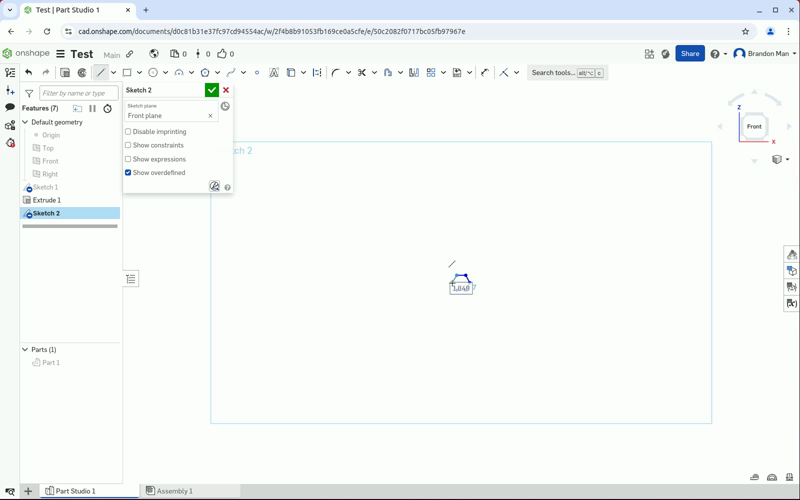
key(esc)
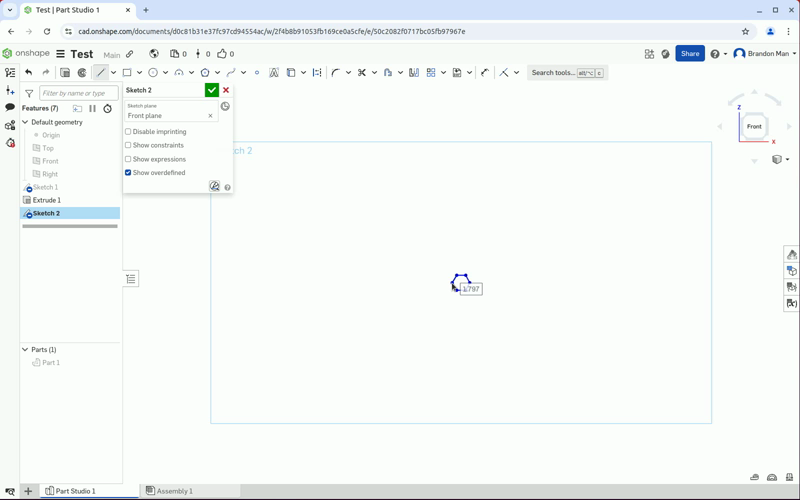
mouse_move(453, 281)
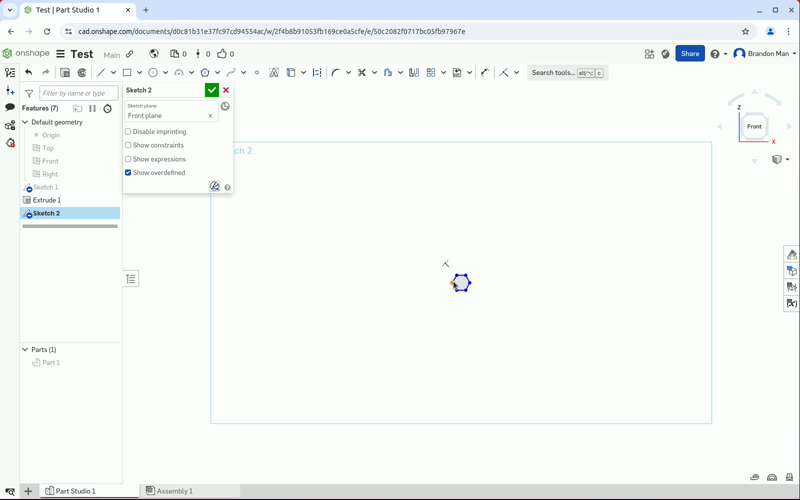
scroll(6)
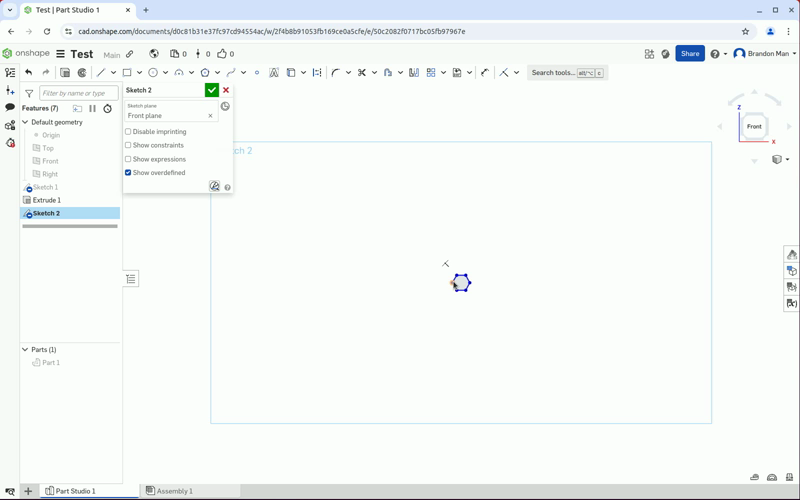
scroll(6)
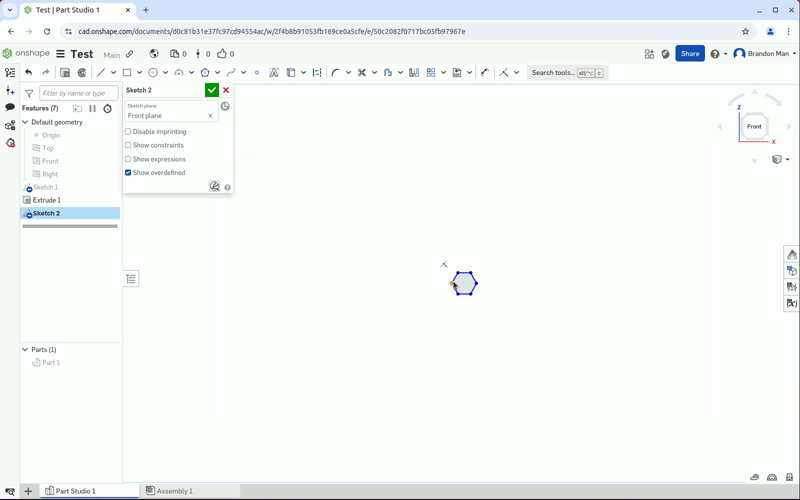
scroll(6)
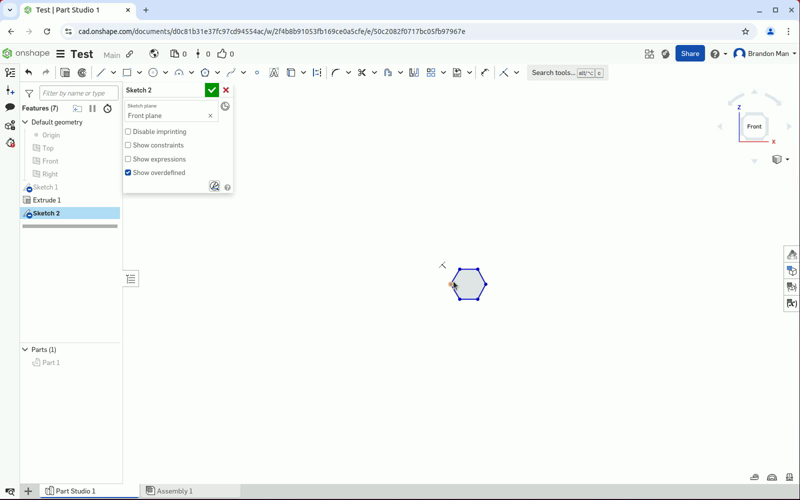
scroll(6)
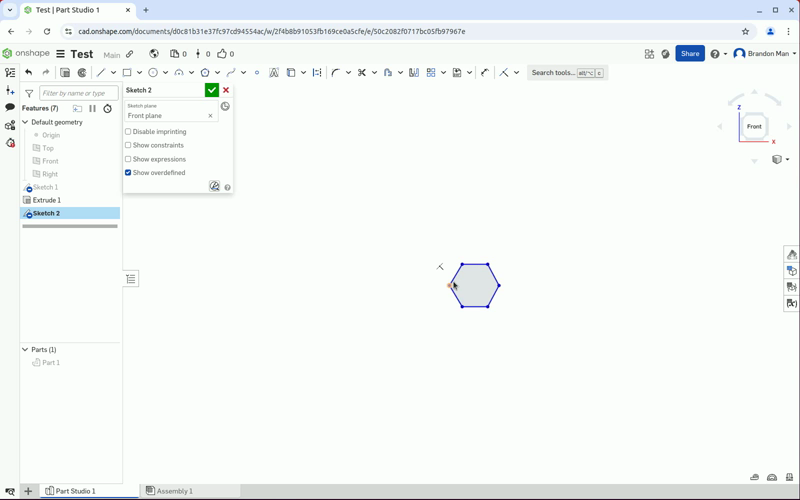
scroll(6)
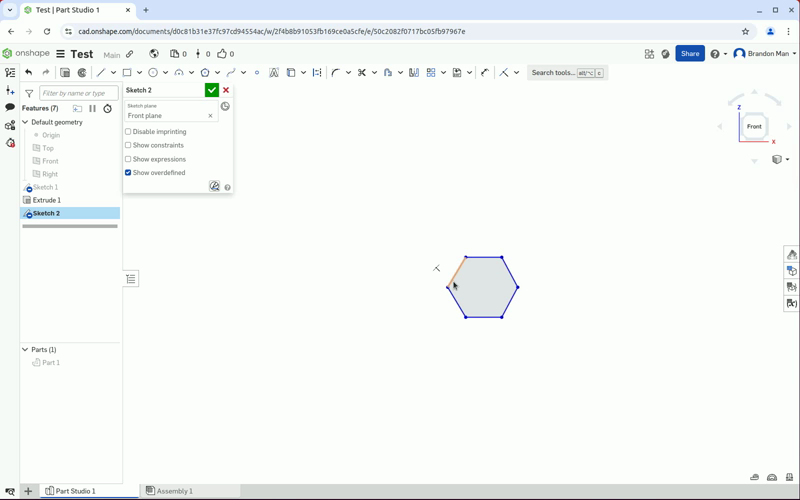
scroll(6)
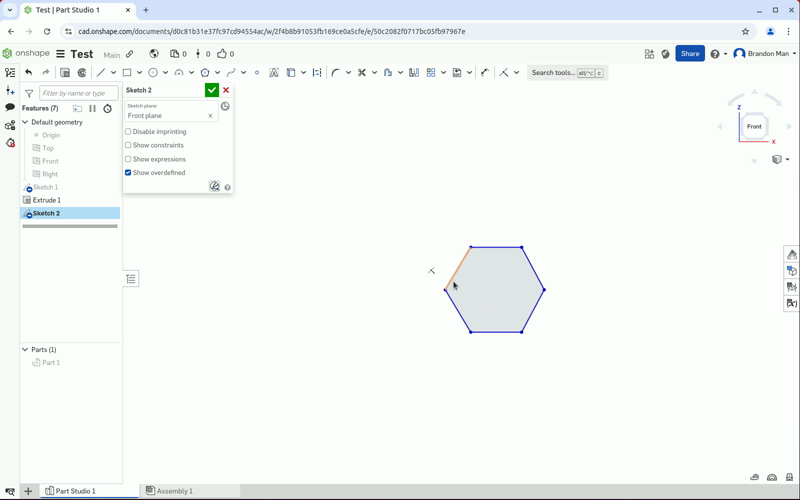
scroll(6)
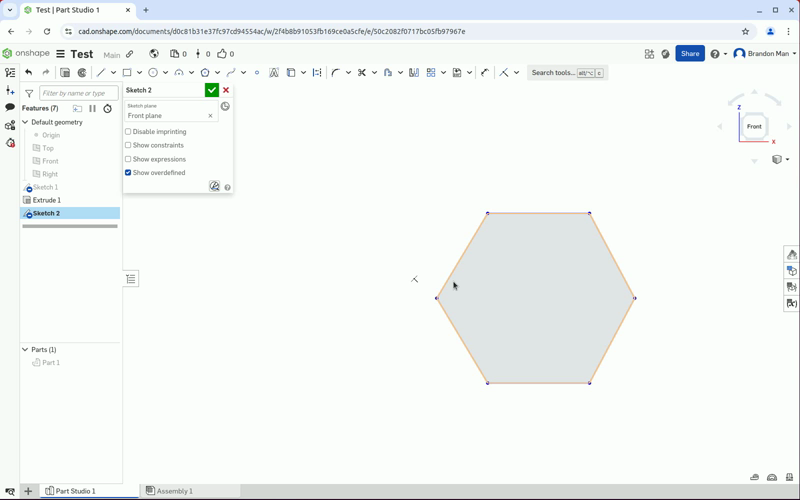
click(453, 281)
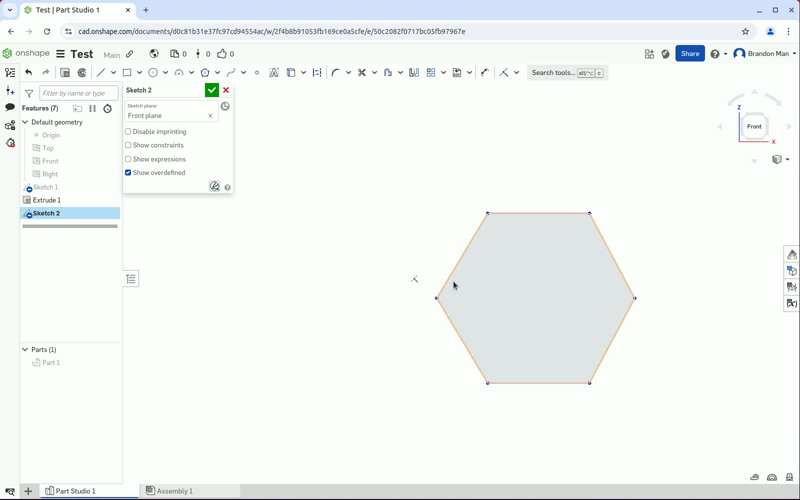
scroll(-6)
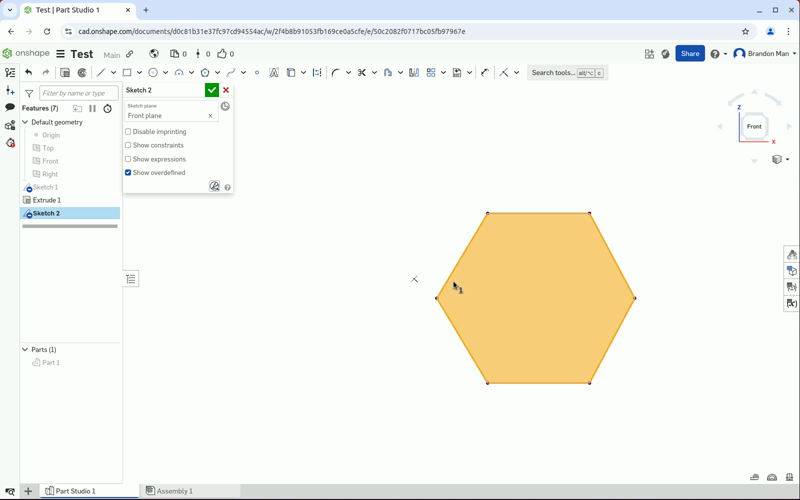
scroll(-6)
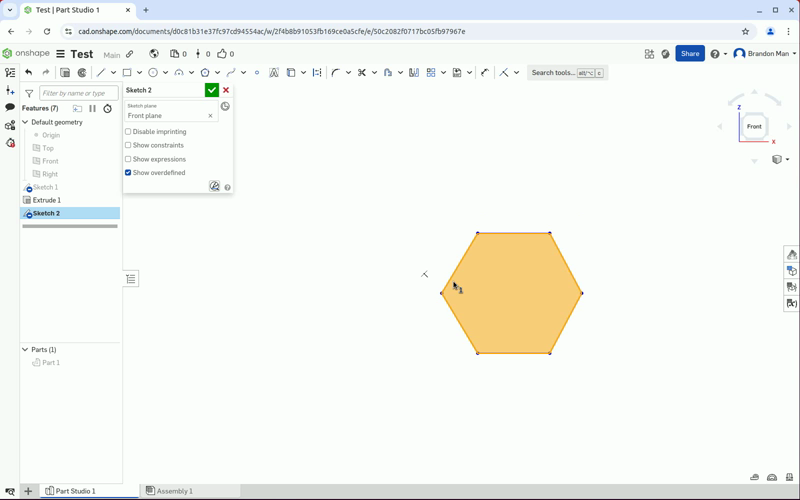
scroll(-6)
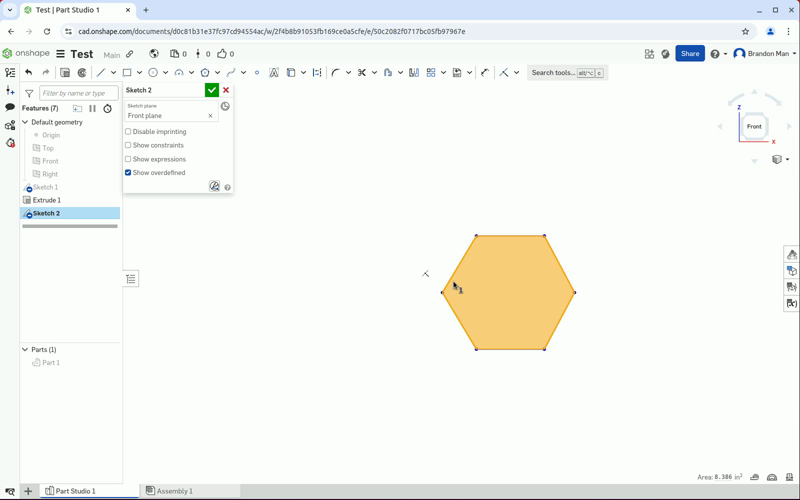
scroll(-6)
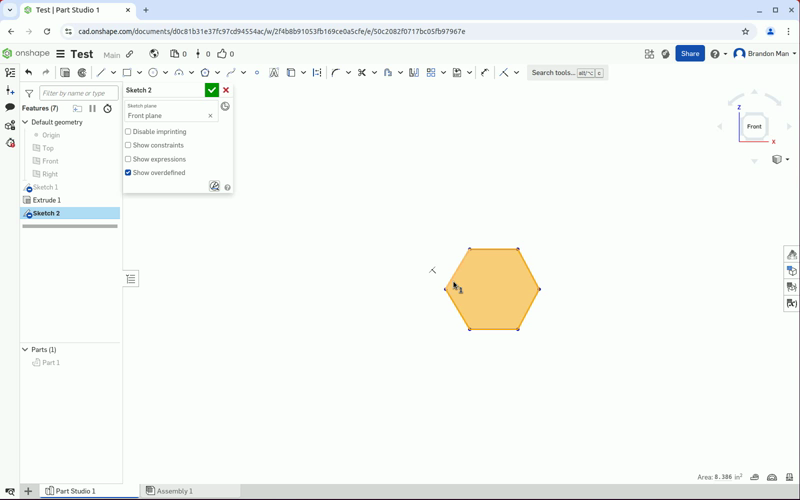
scroll(-6)
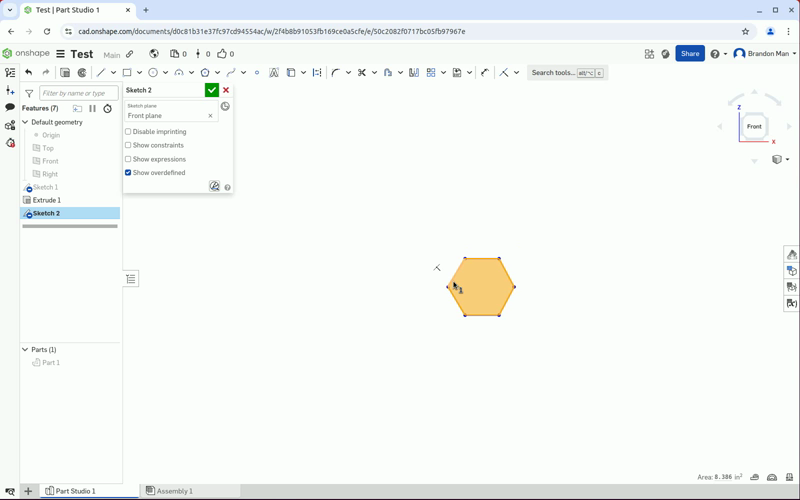
scroll(-6)
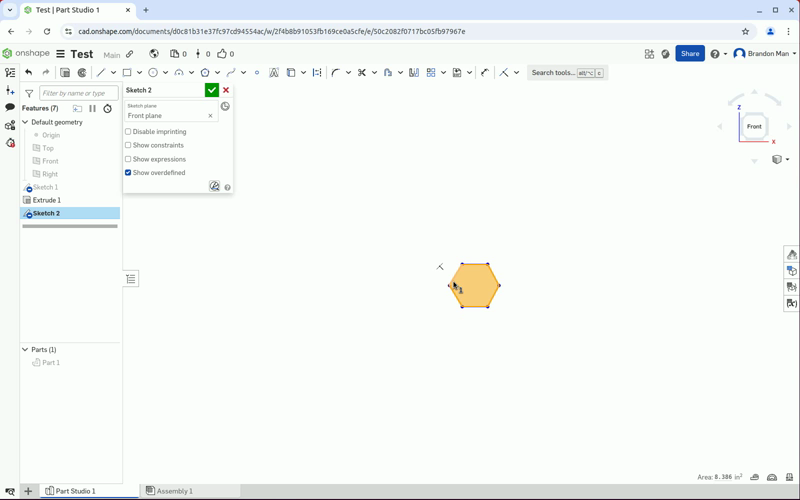
scroll(-6)
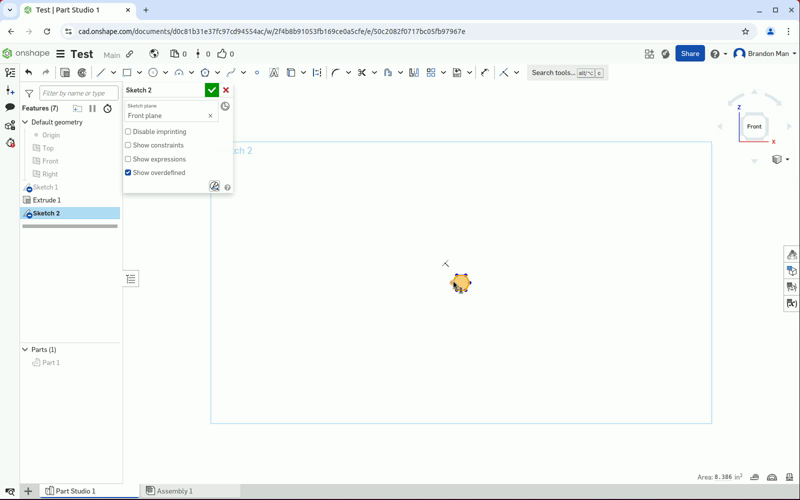
mouse_move(73, 352)
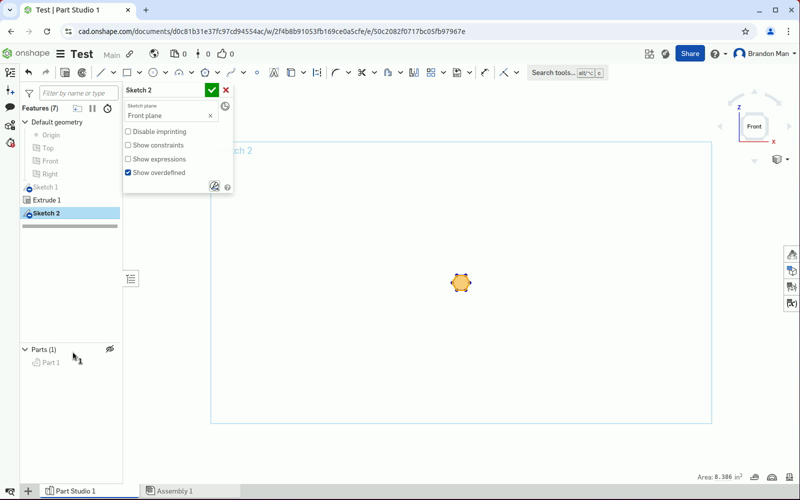
key(shift+y)
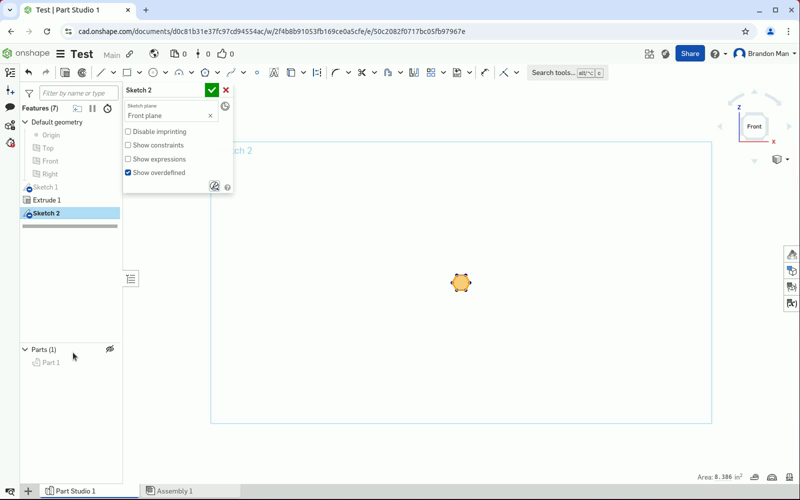
key(shift+e)
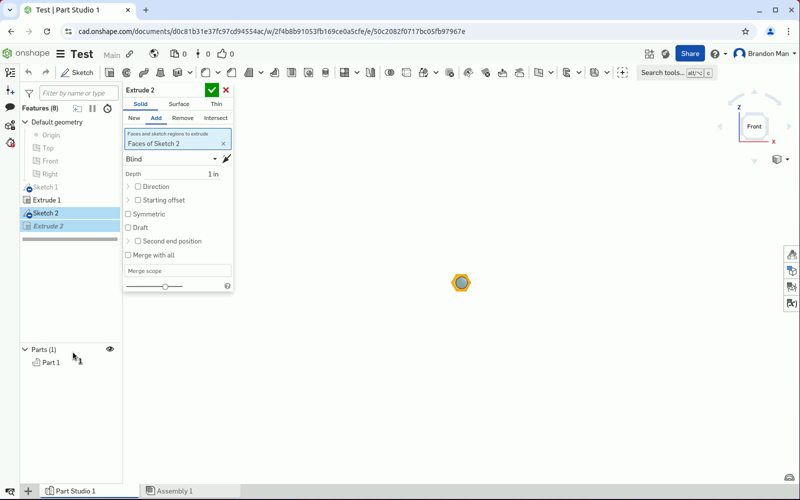
mouse_move(143, 106)
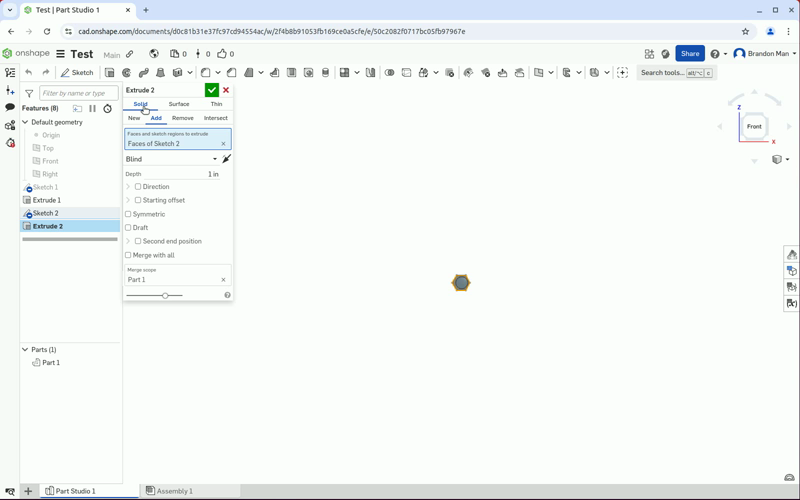
click(143, 106)
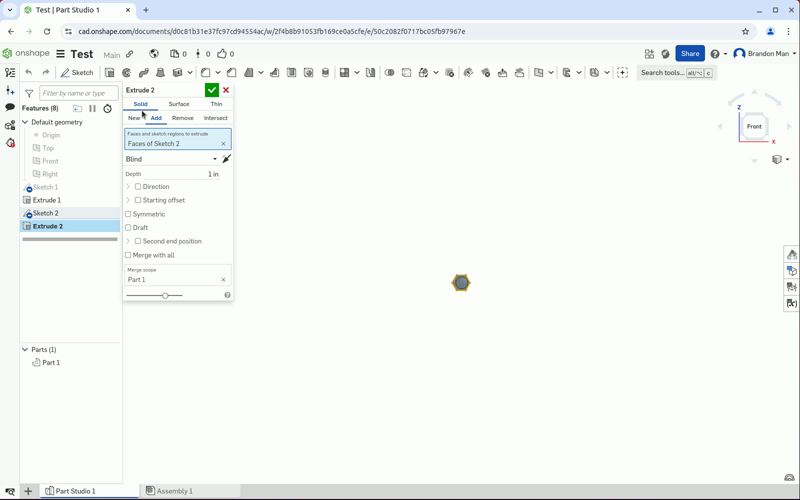
mouse_move(137, 120)
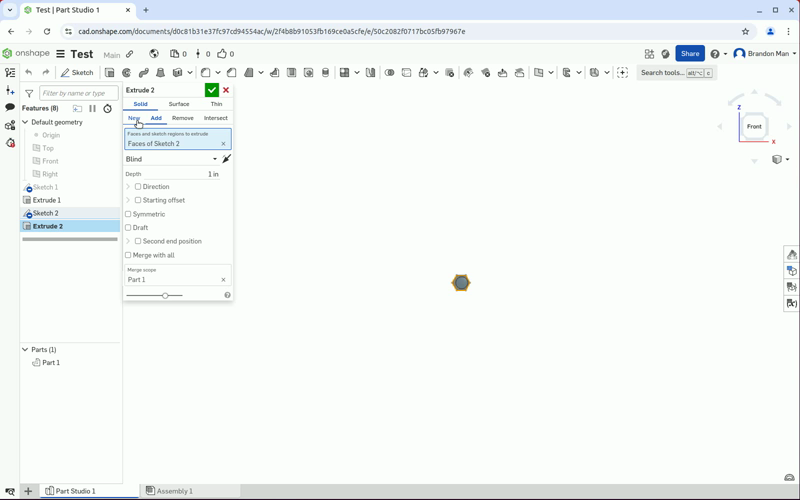
click(137, 120)
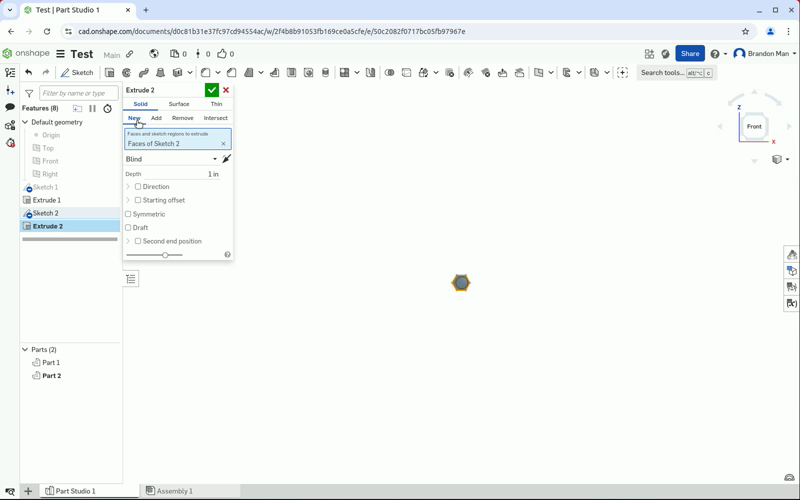
key(tab, 4)
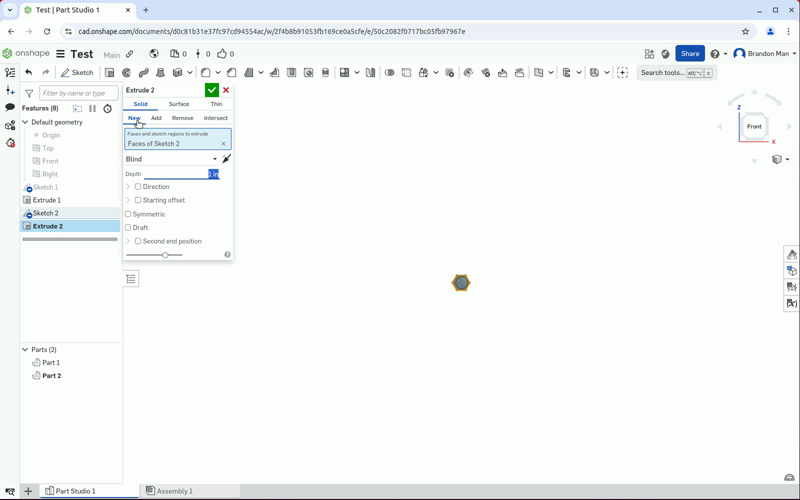
text(1.444)
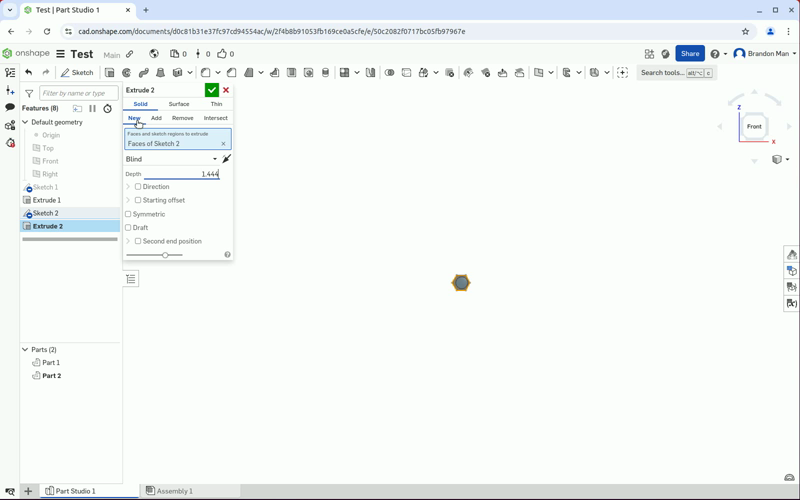
key(enter)
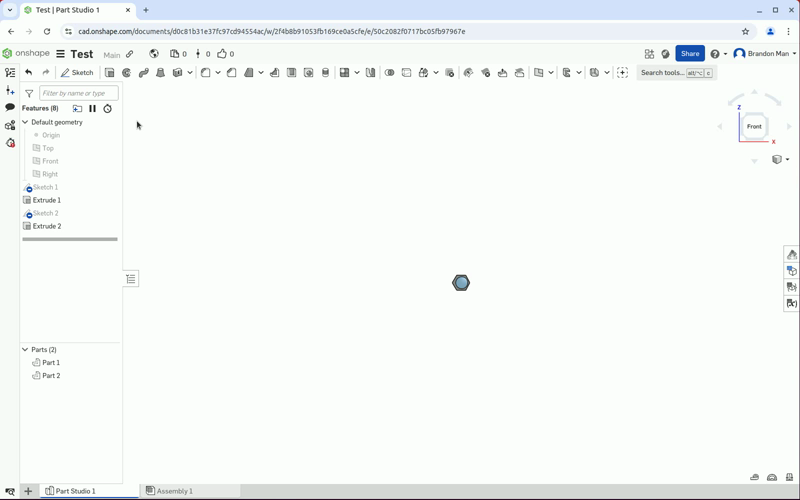
key(shift+h)
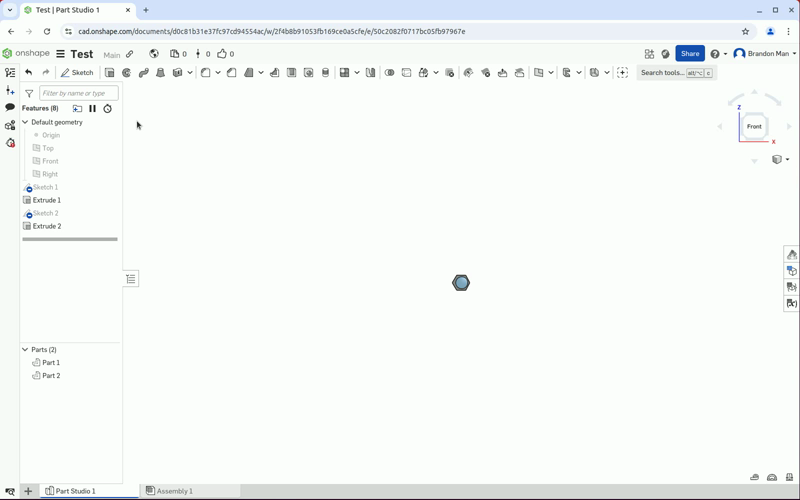
key(shift+h)
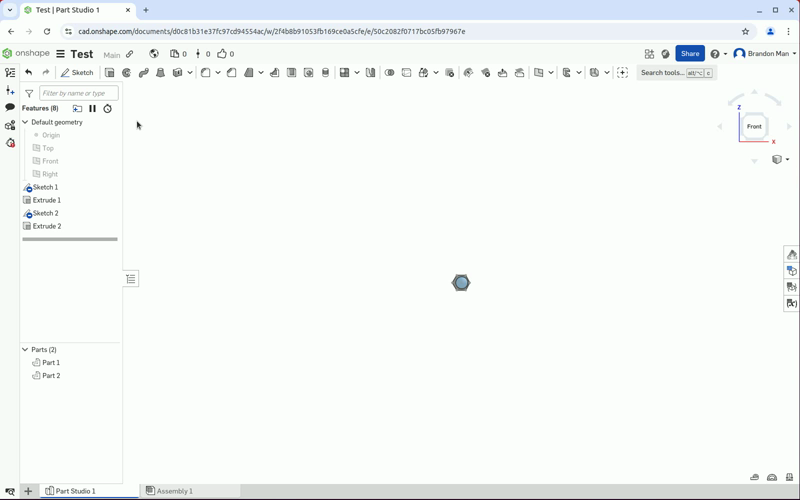
key(shift+7)
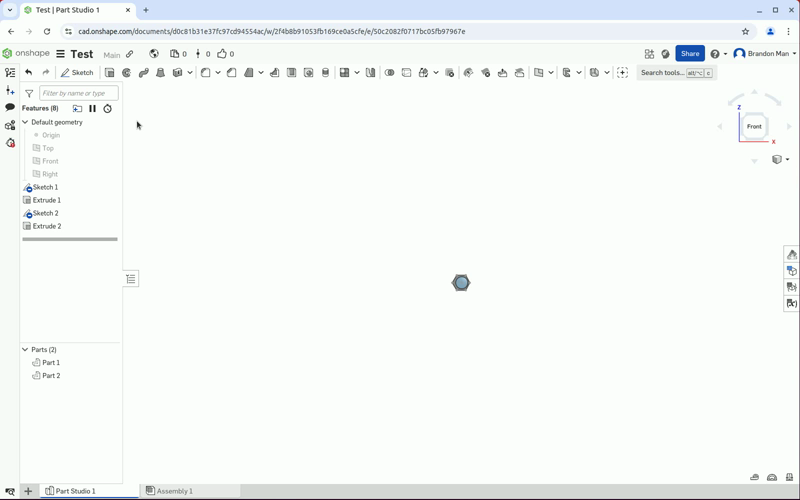
key(left, 2)
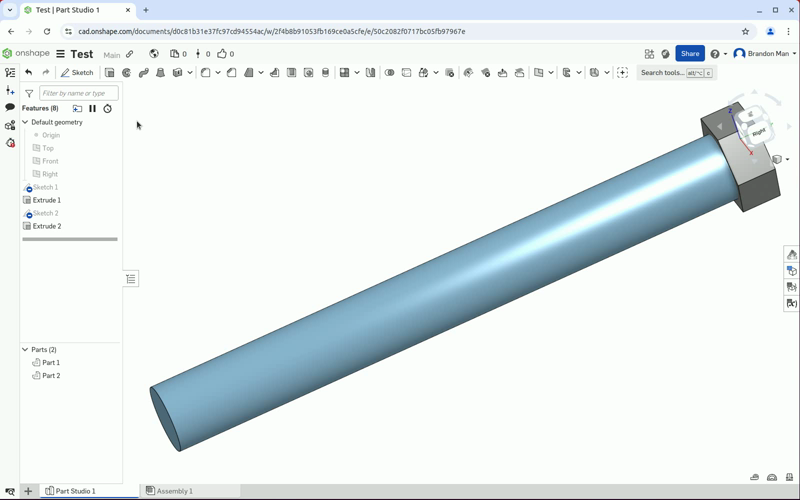
key(down, 2)
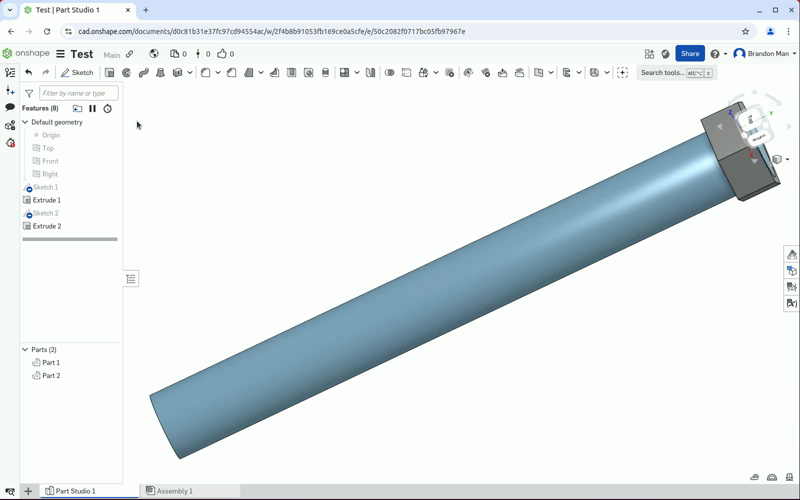
key(up, 2)
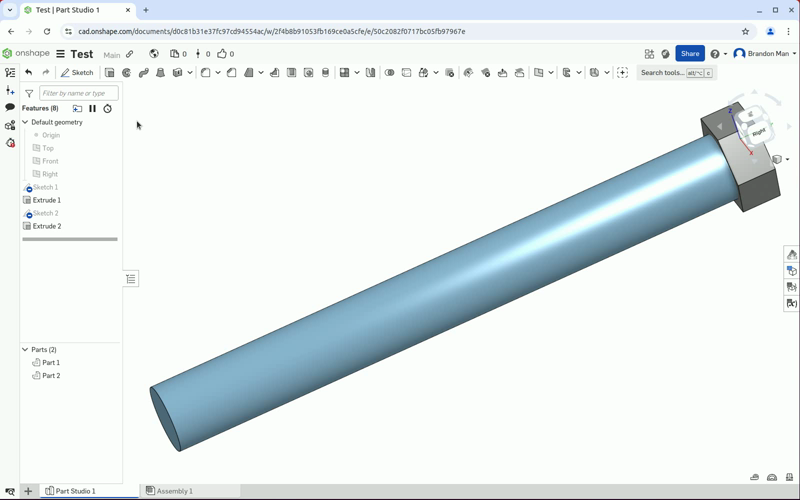
key(right, 2)
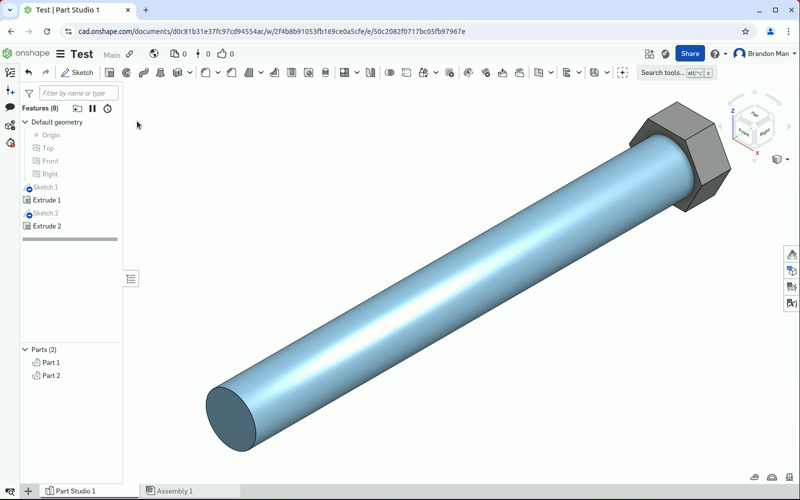
mouse_move(73, 189)
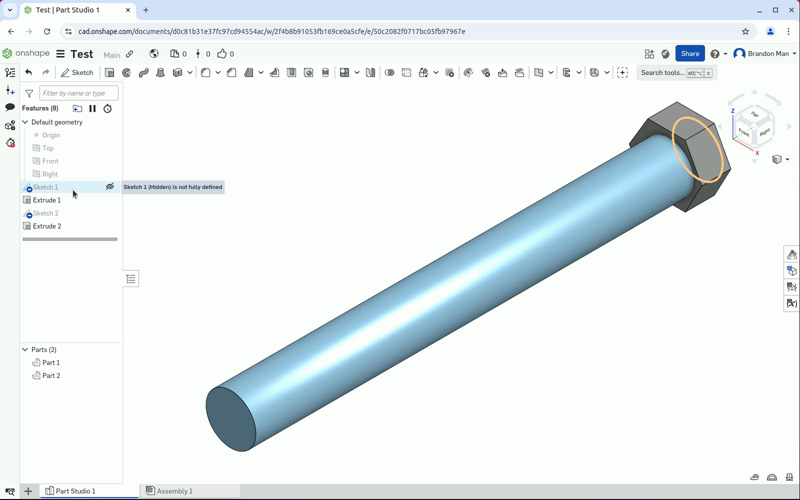
click(73, 189)